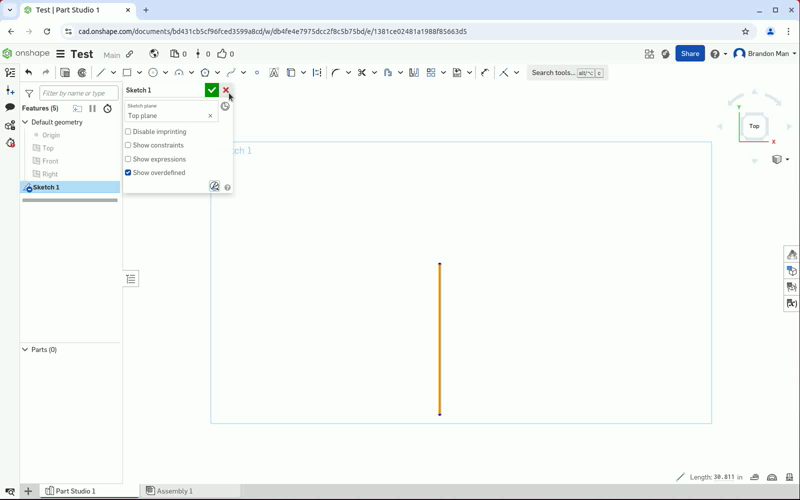
key(shift+h)
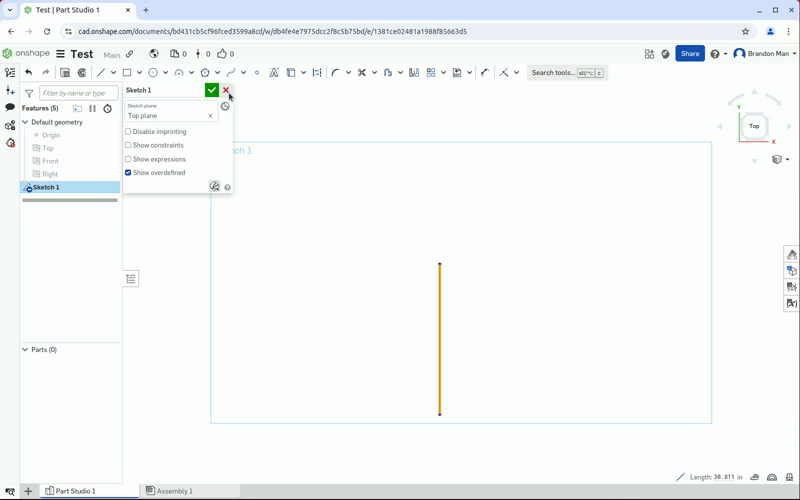
key(shift+s)
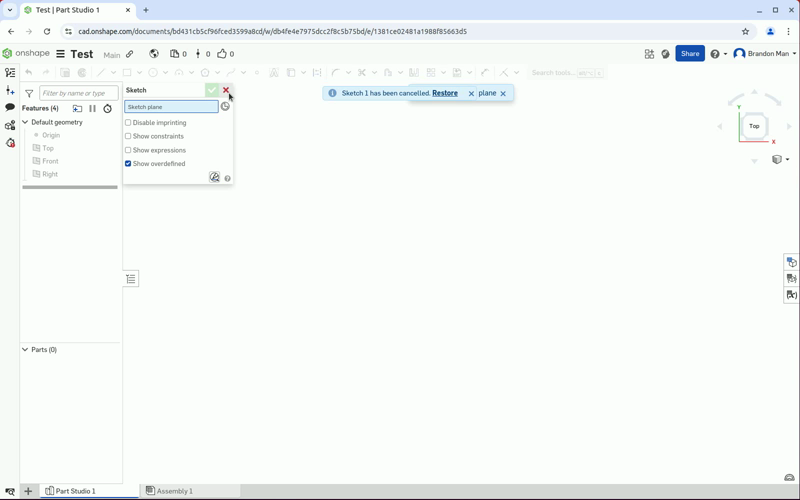
mouse_move(73, 150)
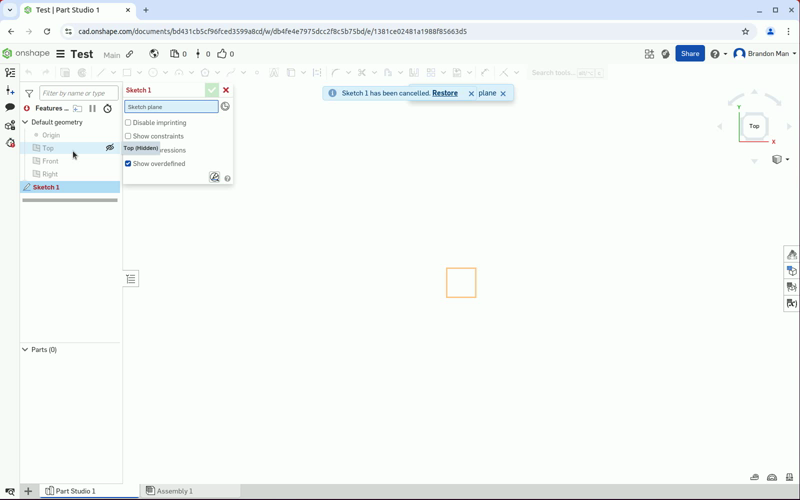
click(73, 150)
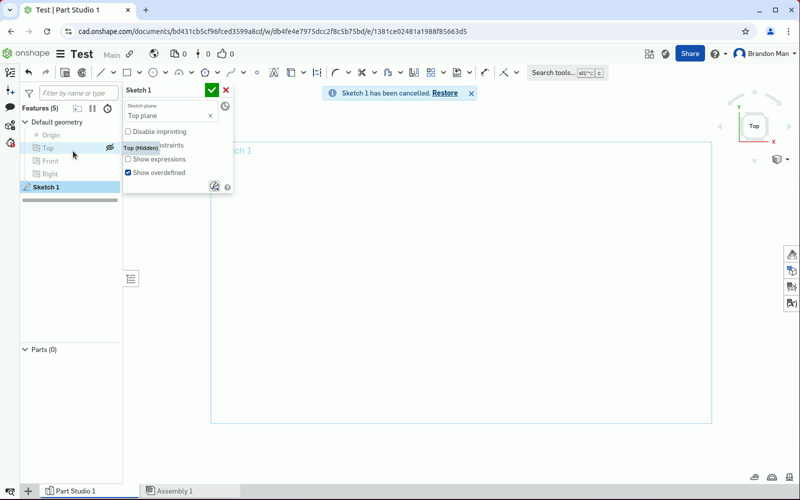
mouse_move(73, 352)
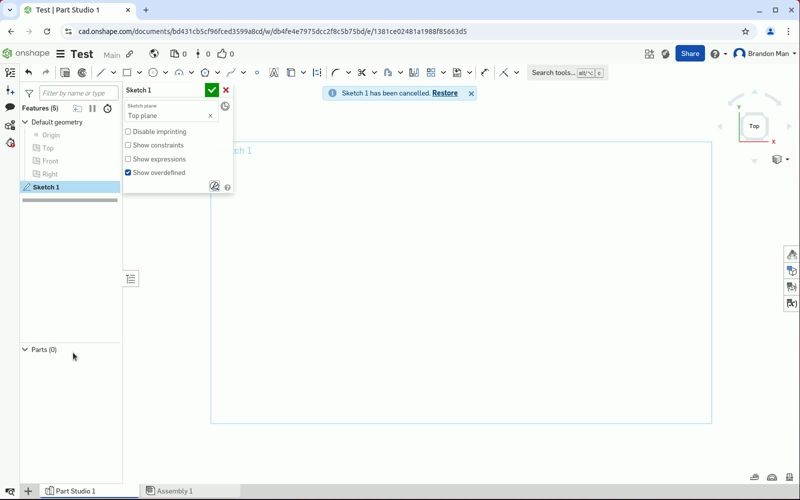
key(y)
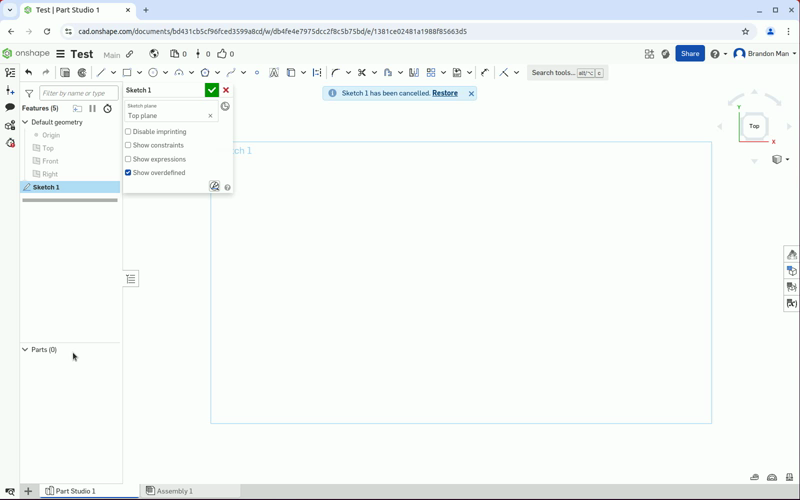
key(c)
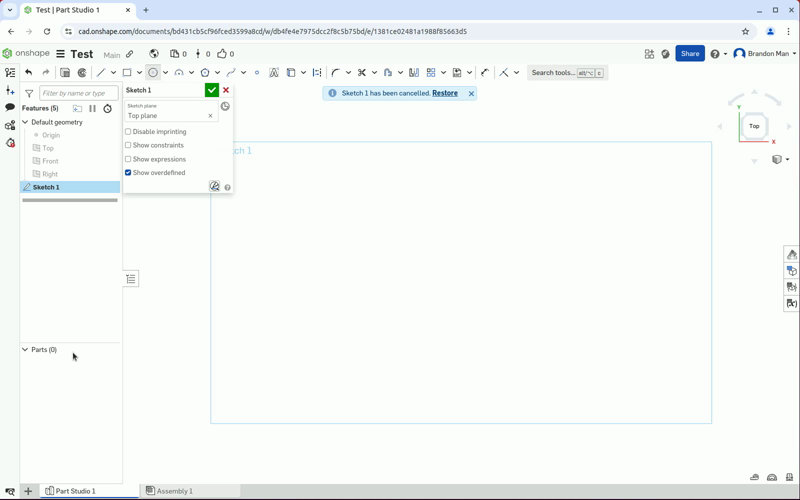
key_down(shift)
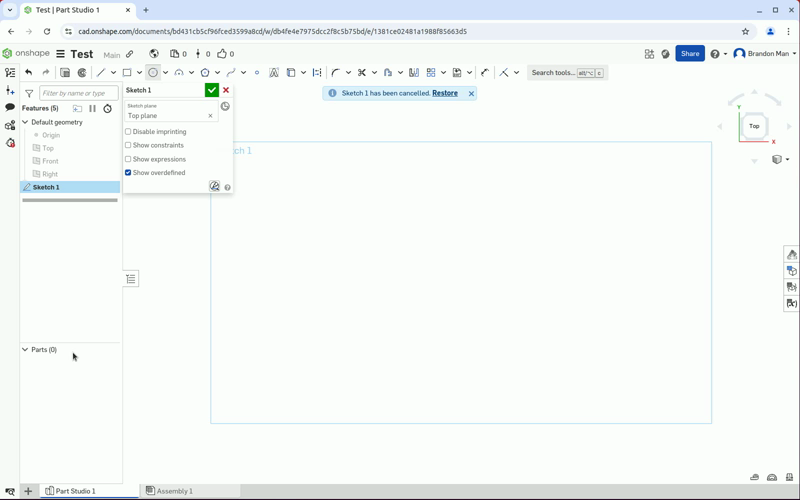
mouse_move(460, 282)
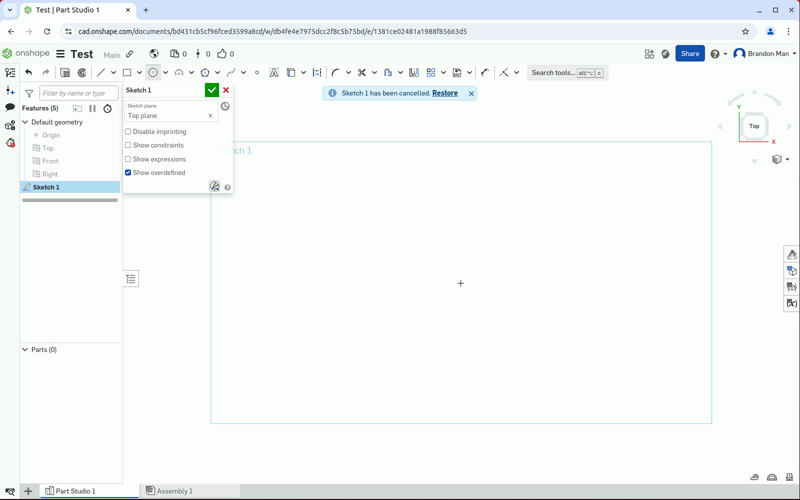
click(460, 282)
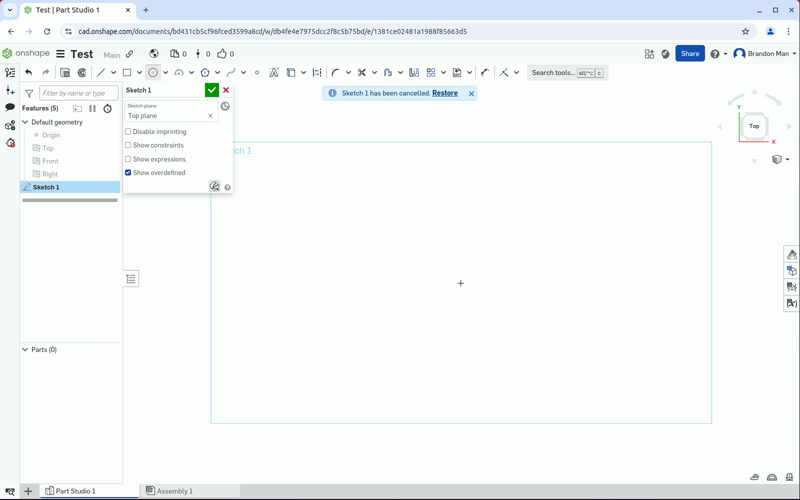
key_up(shift)
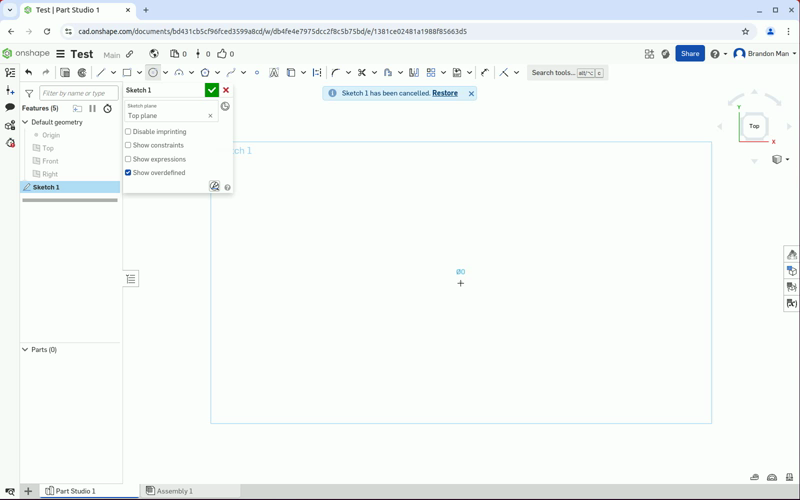
mouse_move(472, 282)
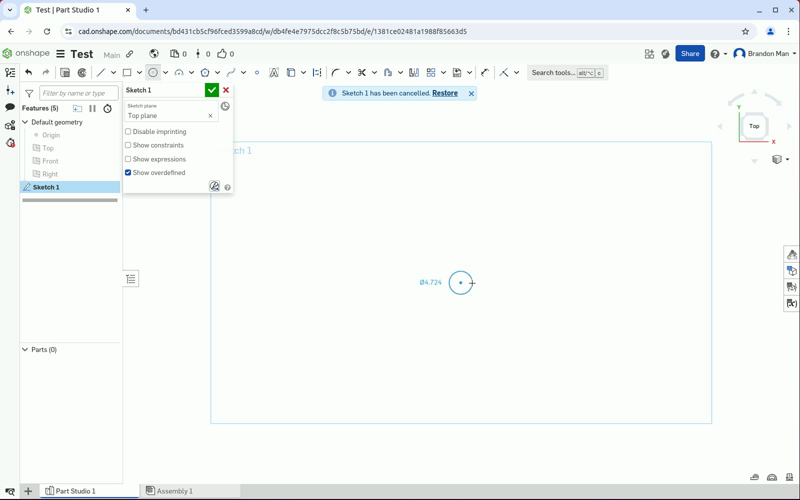
click(472, 282)
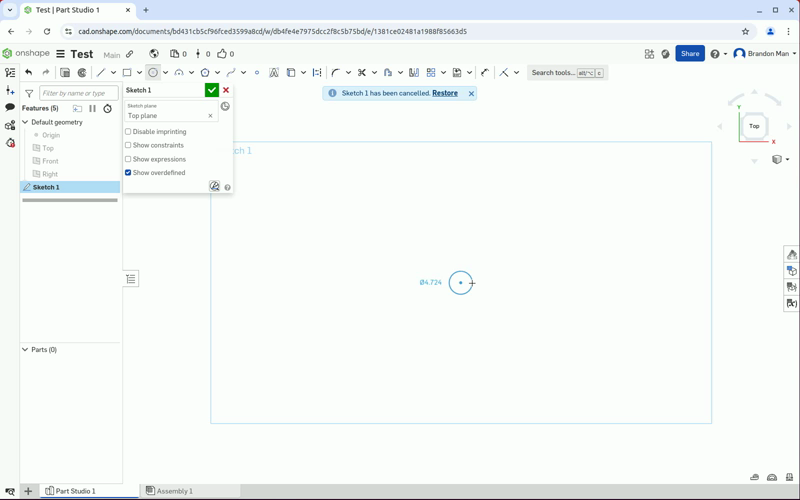
key(esc)
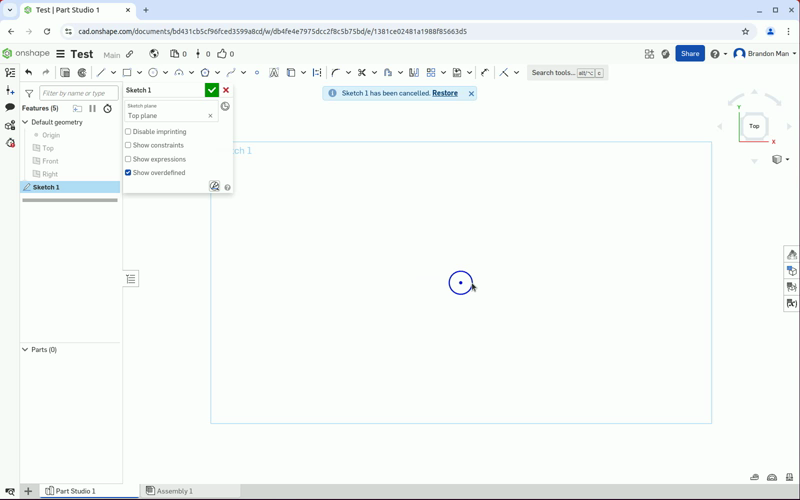
mouse_move(452, 287)
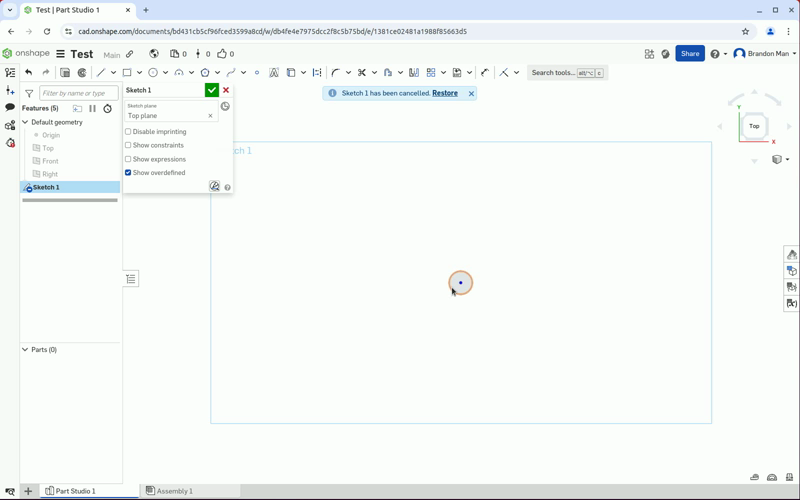
scroll(6)
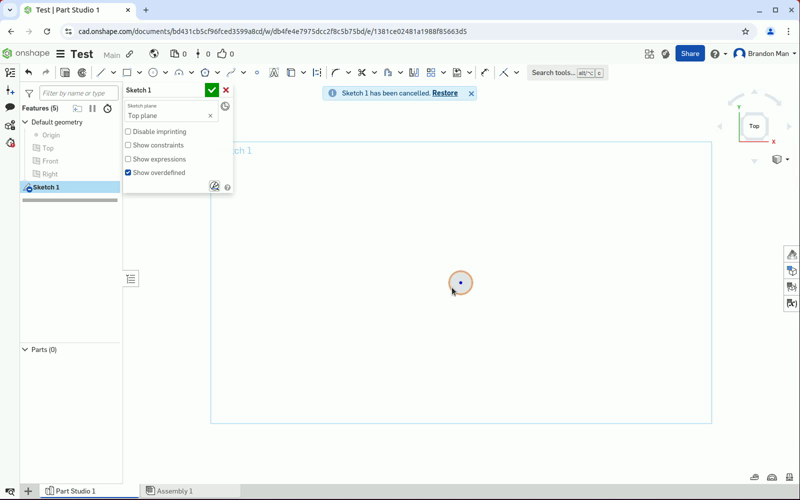
scroll(6)
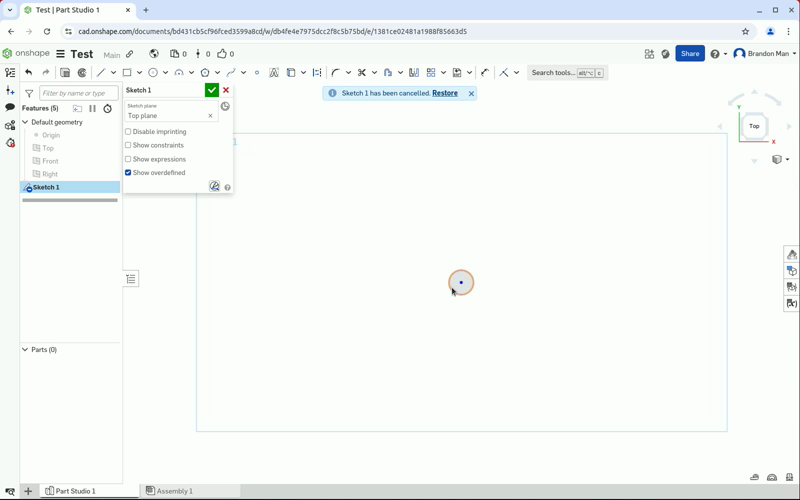
scroll(6)
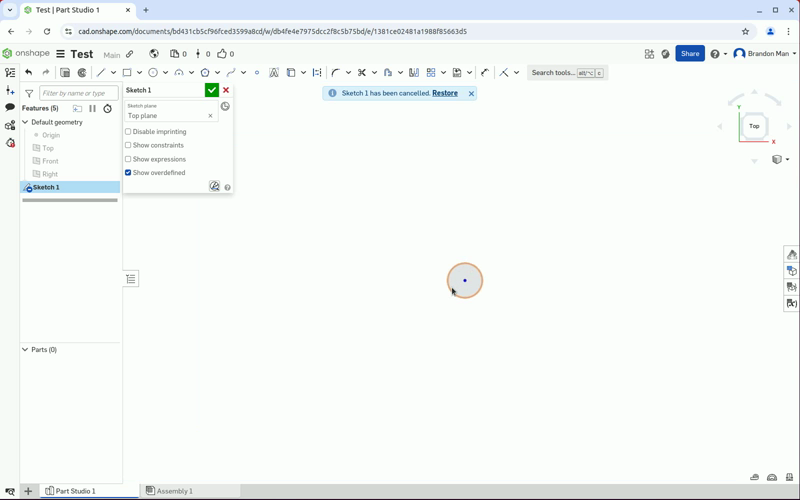
scroll(6)
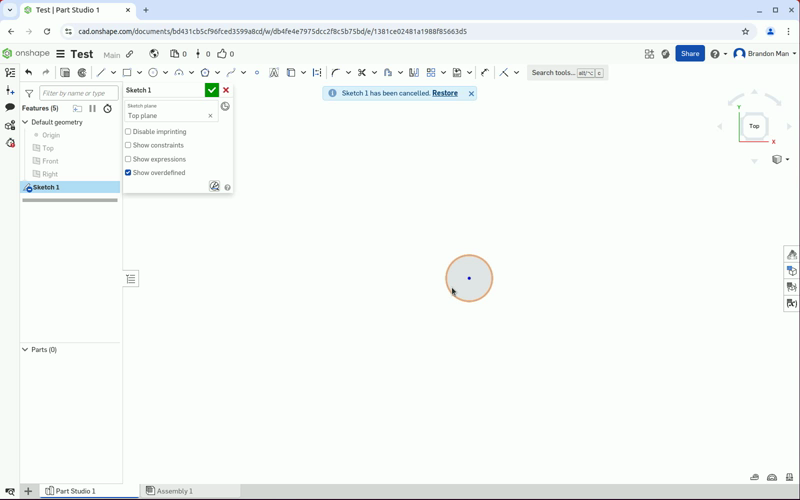
scroll(6)
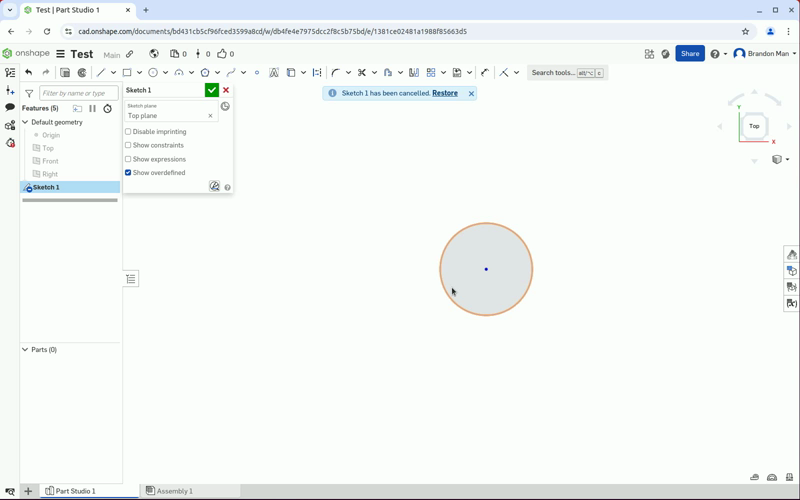
scroll(6)
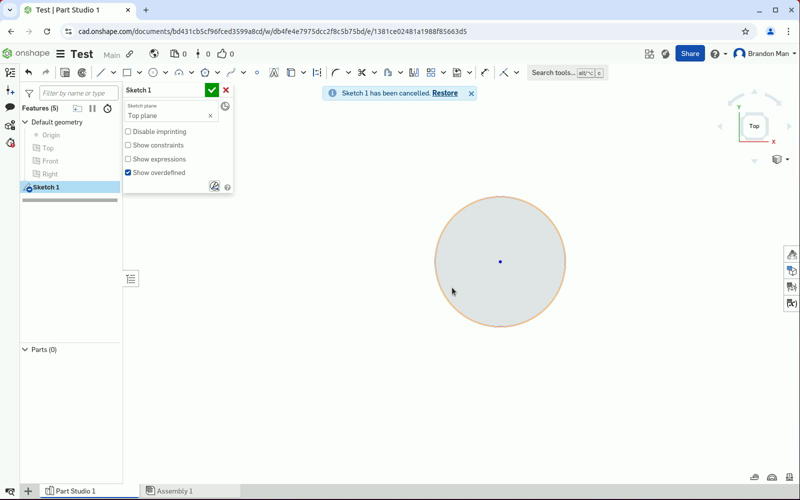
scroll(6)
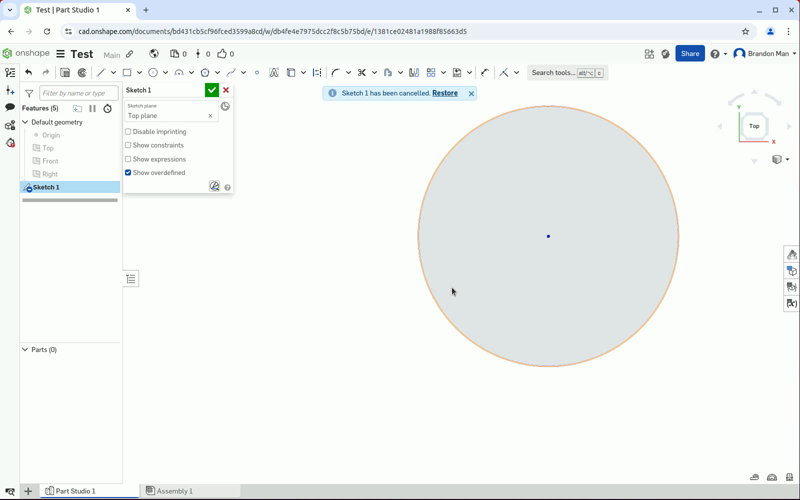
click(452, 287)
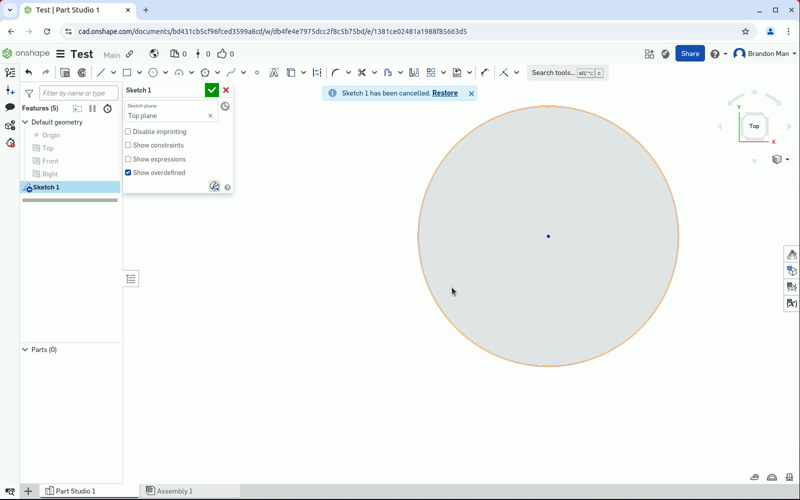
scroll(-6)
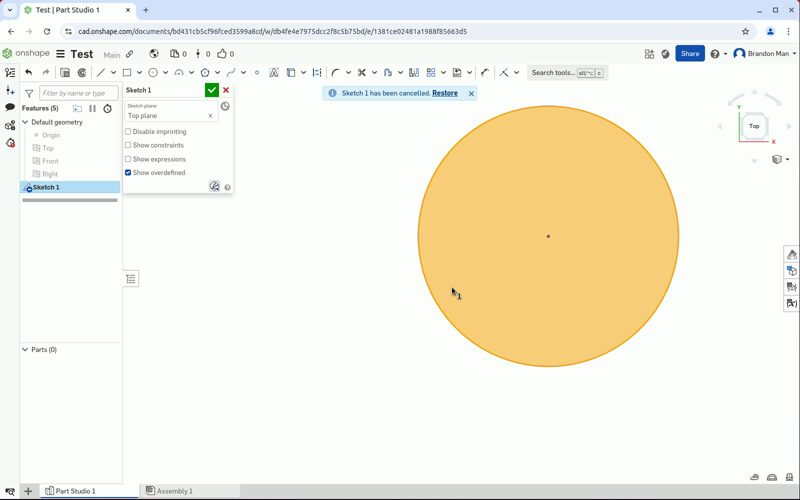
scroll(-6)
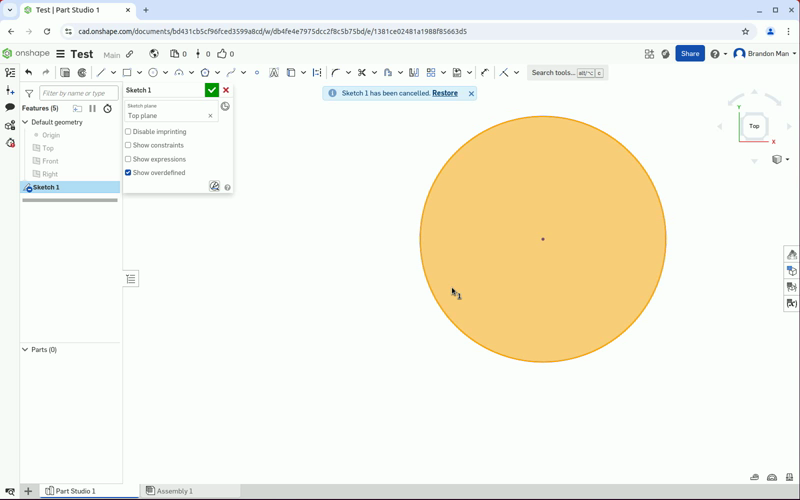
scroll(-6)
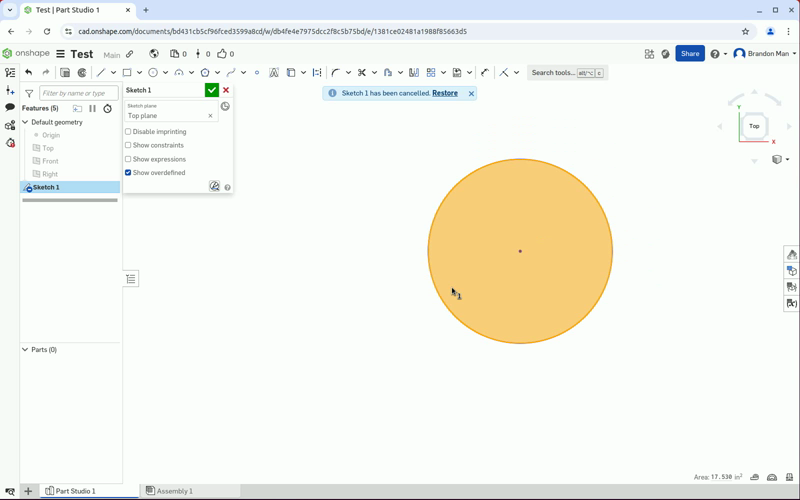
scroll(-6)
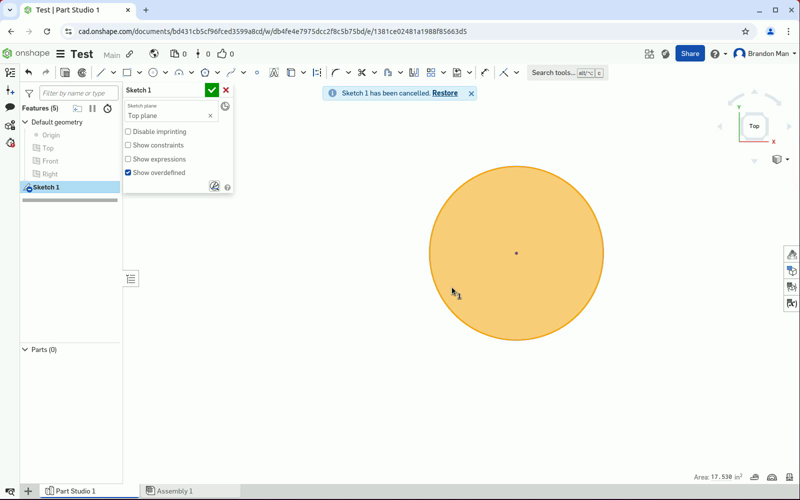
scroll(-6)
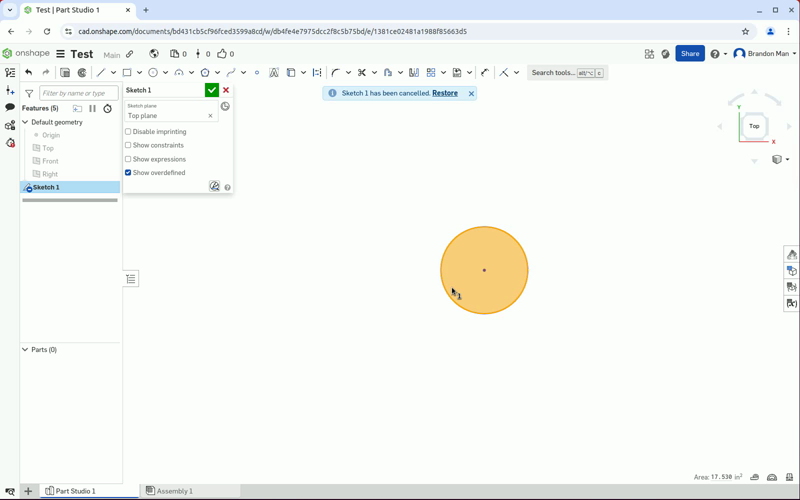
scroll(-6)
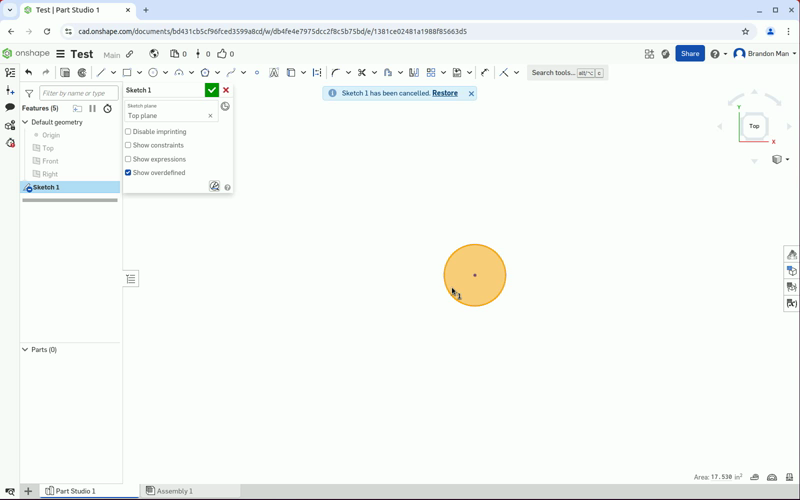
scroll(-6)
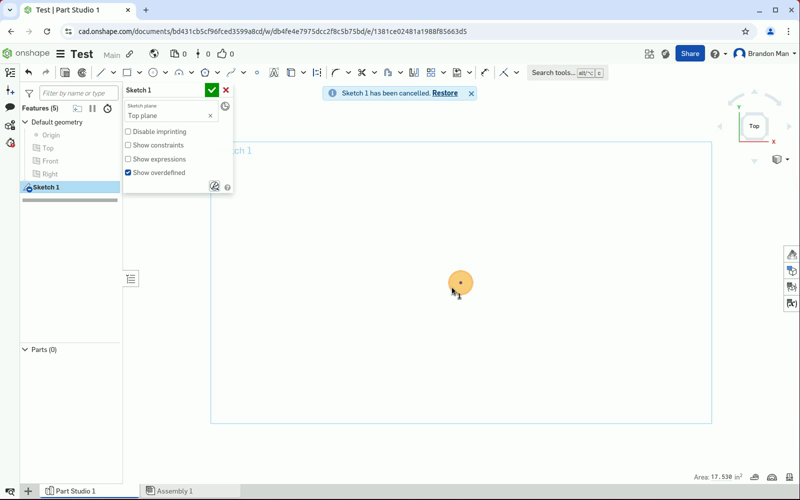
mouse_move(73, 352)
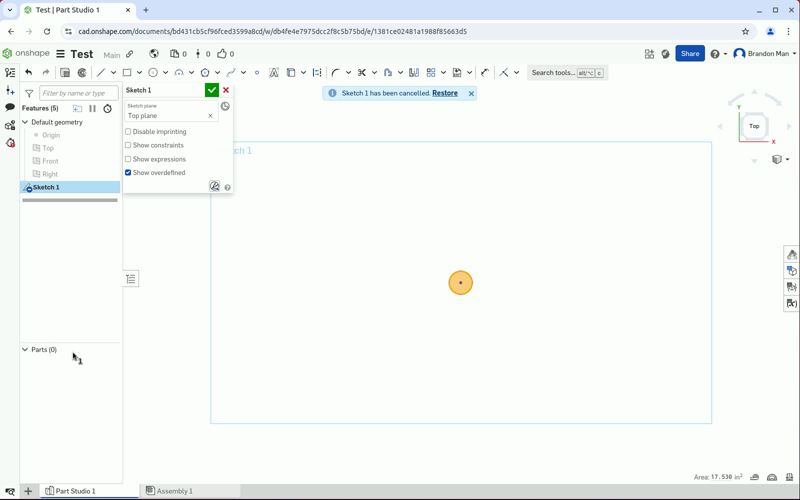
key(shift+y)
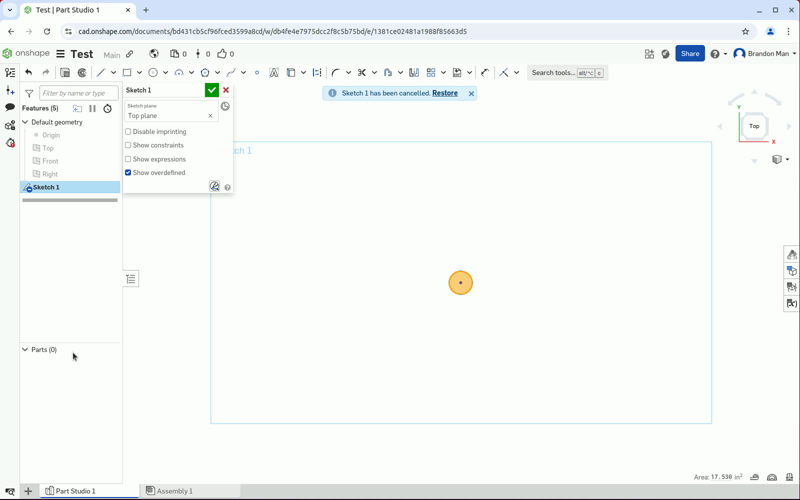
key(shift+e)
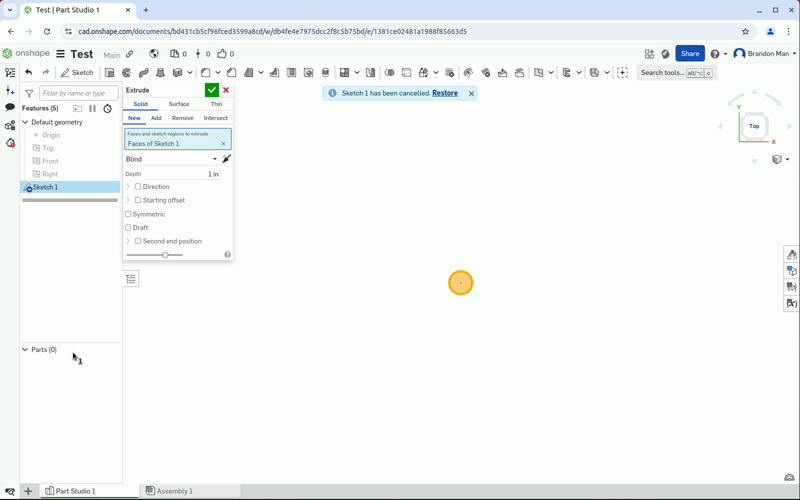
mouse_move(143, 106)
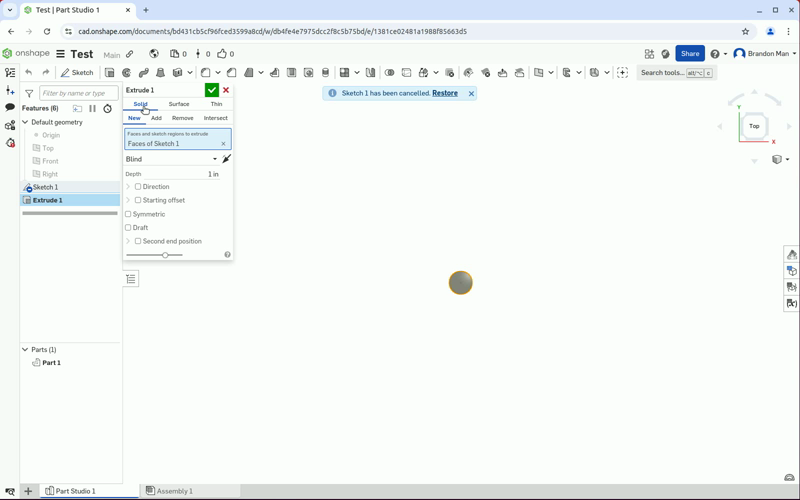
click(143, 106)
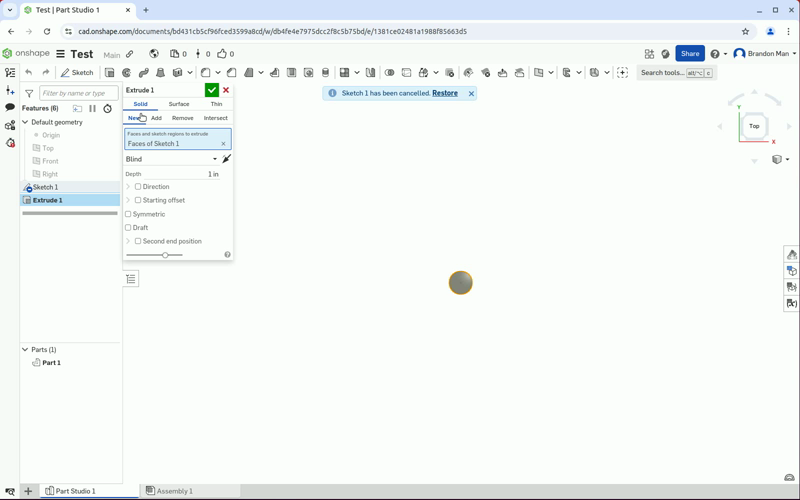
mouse_move(137, 120)
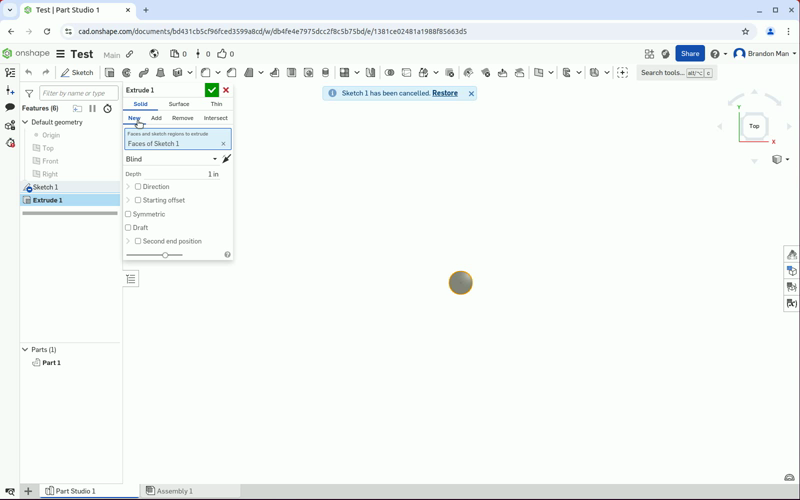
click(137, 120)
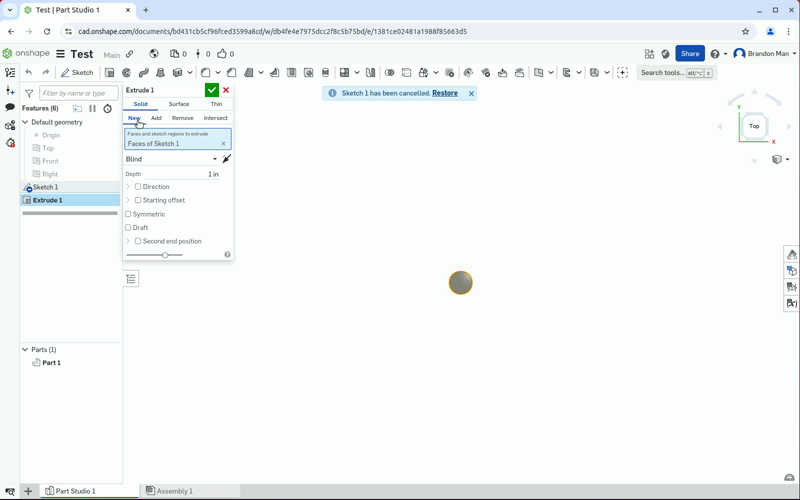
key(tab, 4)
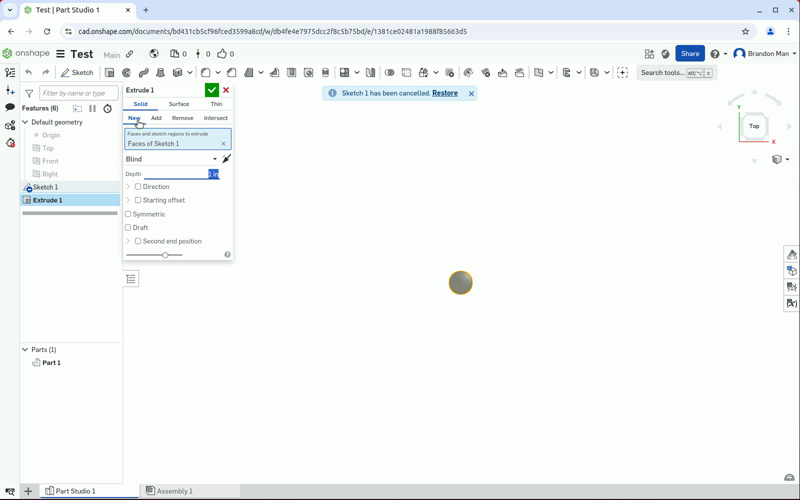
text(23.108)
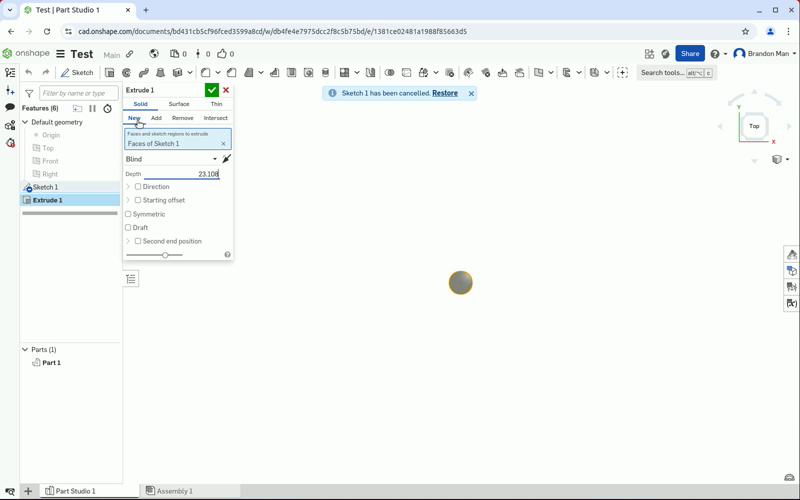
key(enter)
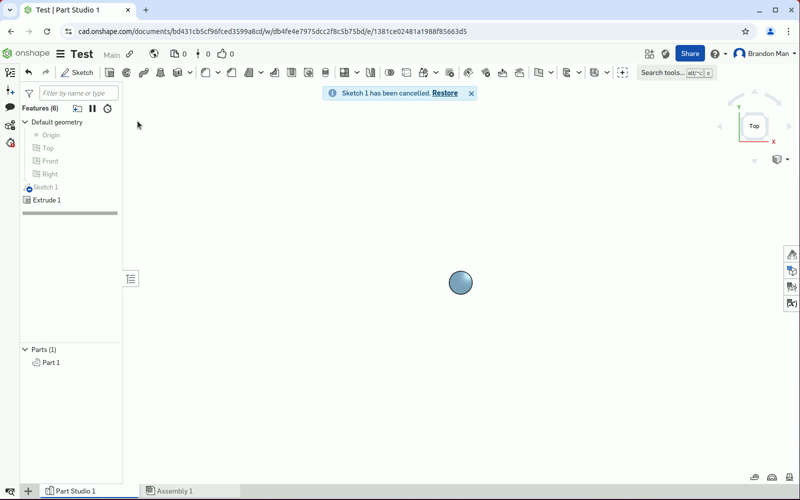
key(shift+h)
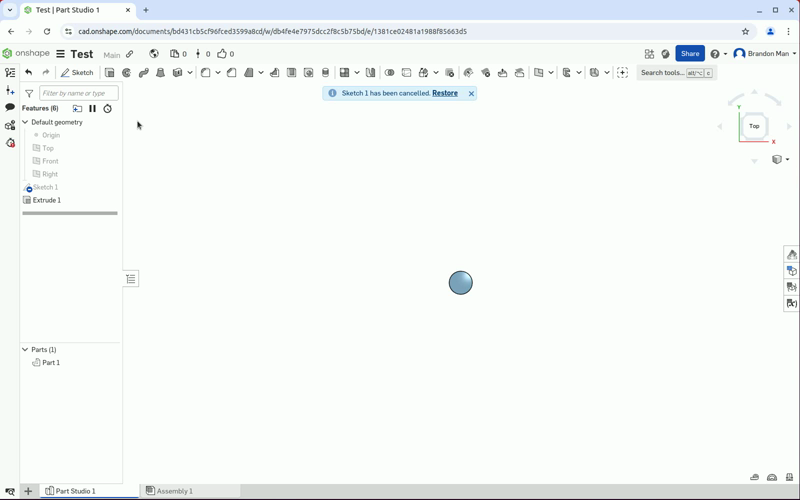
key(shift+h)
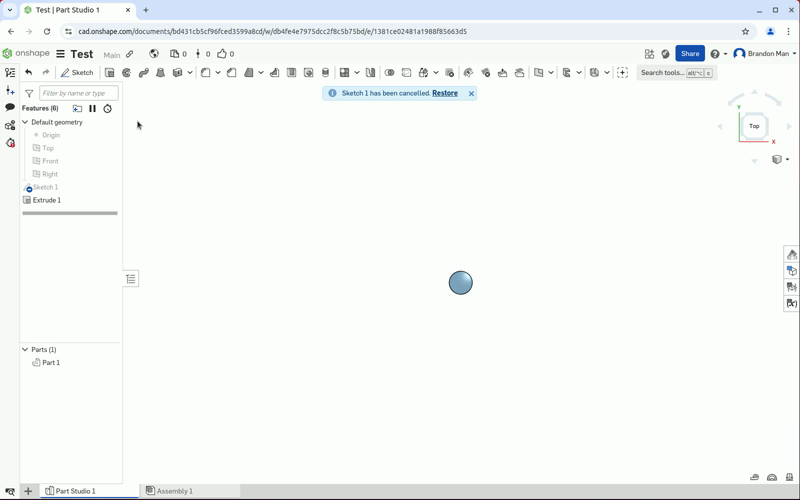
mouse_move(73, 189)
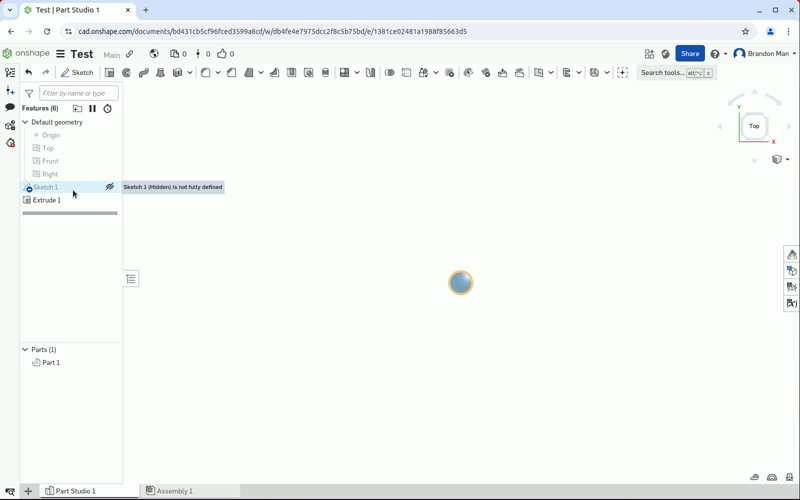
click(73, 189)
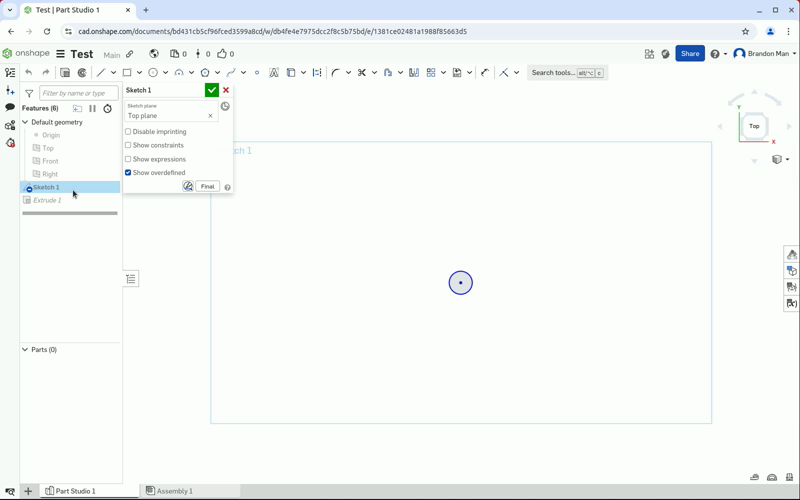
mouse_move(229, 92)
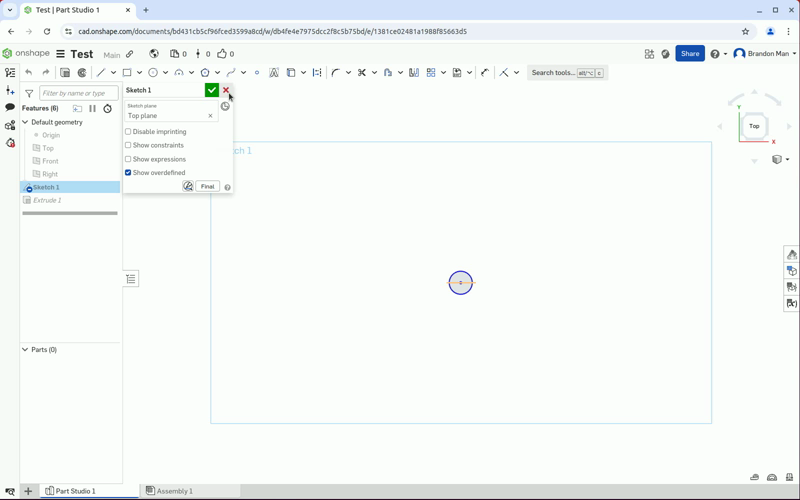
click(229, 92)
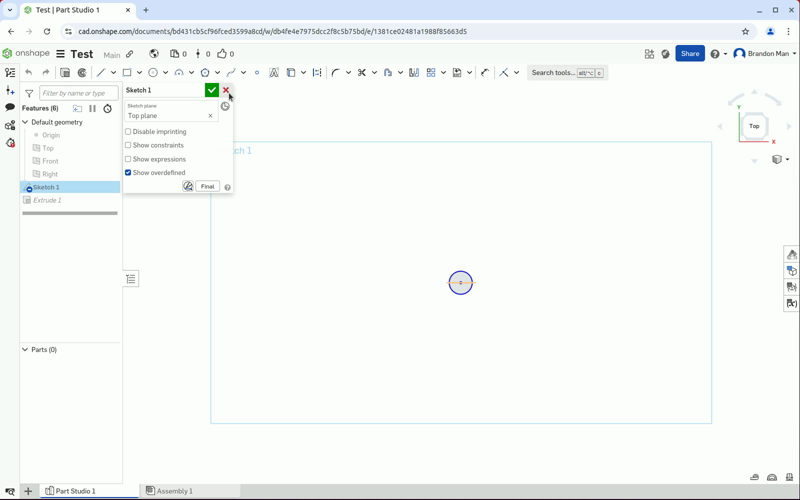
key(shift+s)
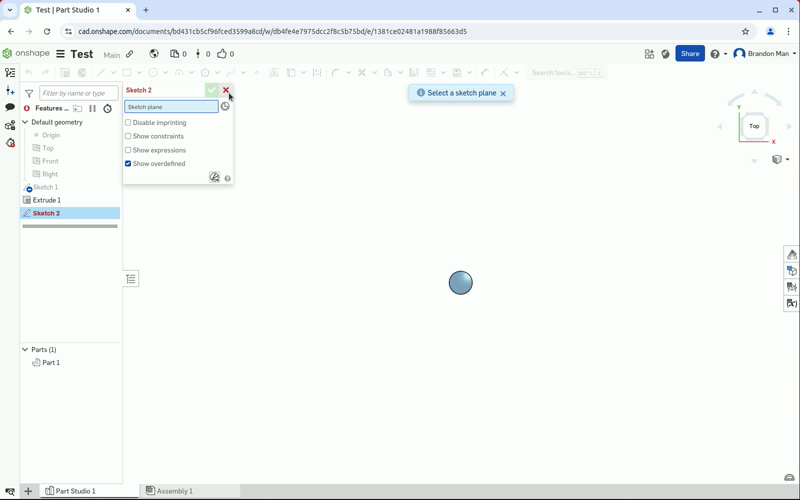
mouse_move(73, 150)
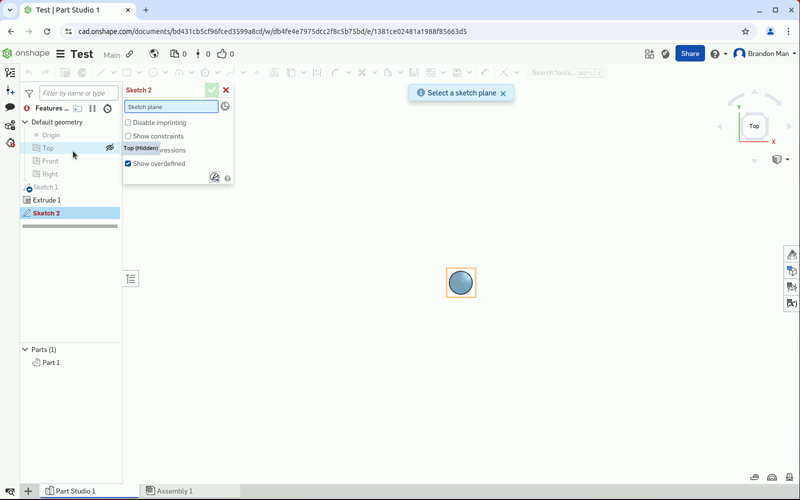
click(73, 150)
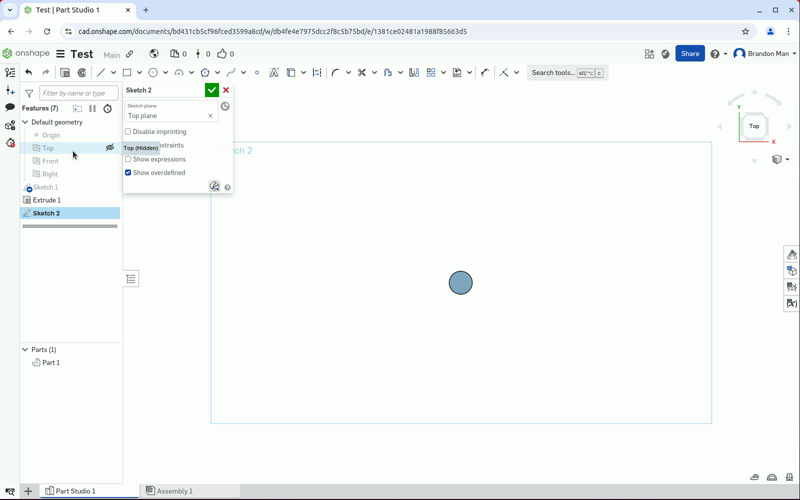
mouse_move(73, 352)
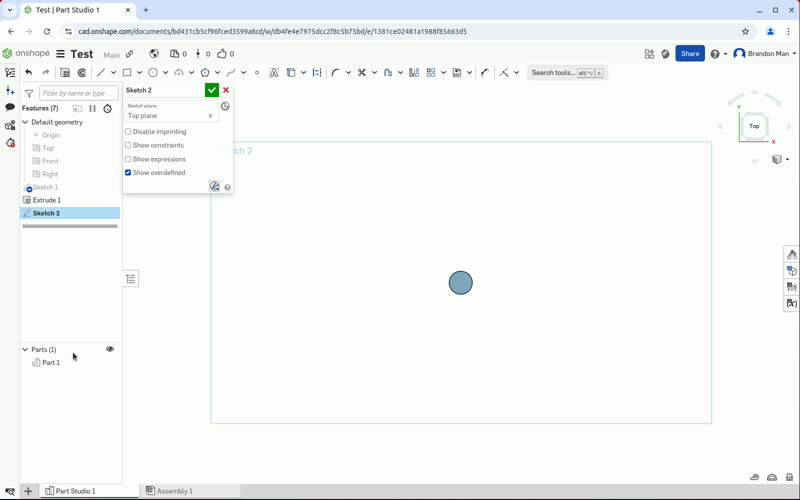
key(y)
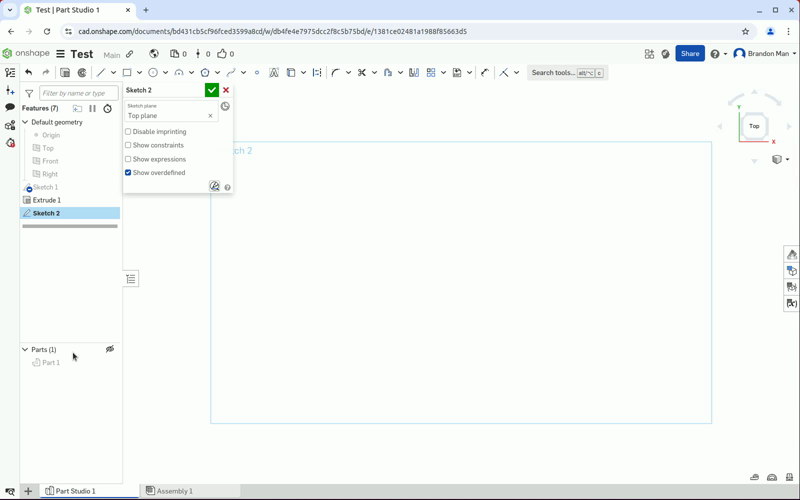
key(c)
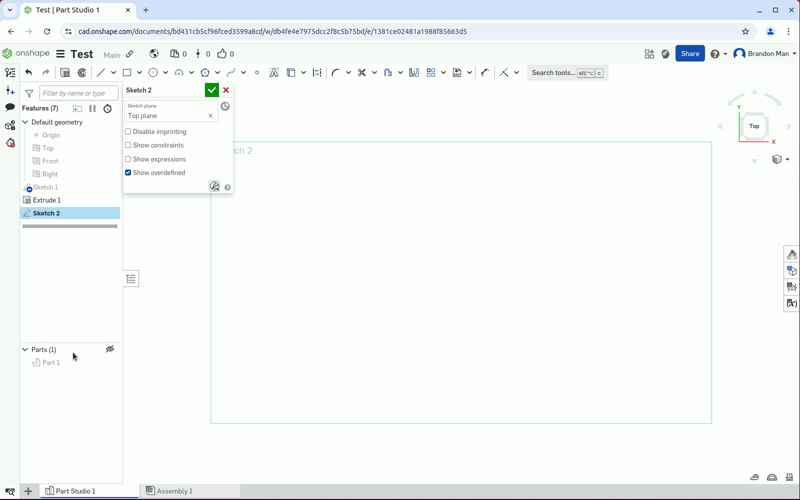
key_down(shift)
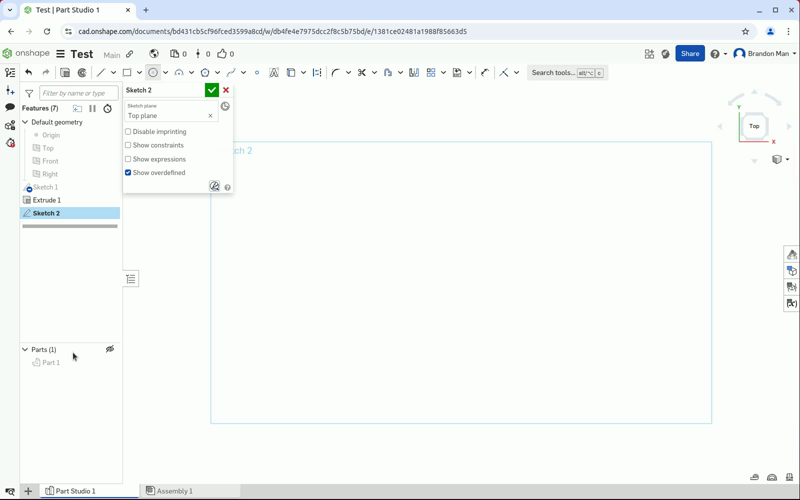
mouse_move(528, 282)
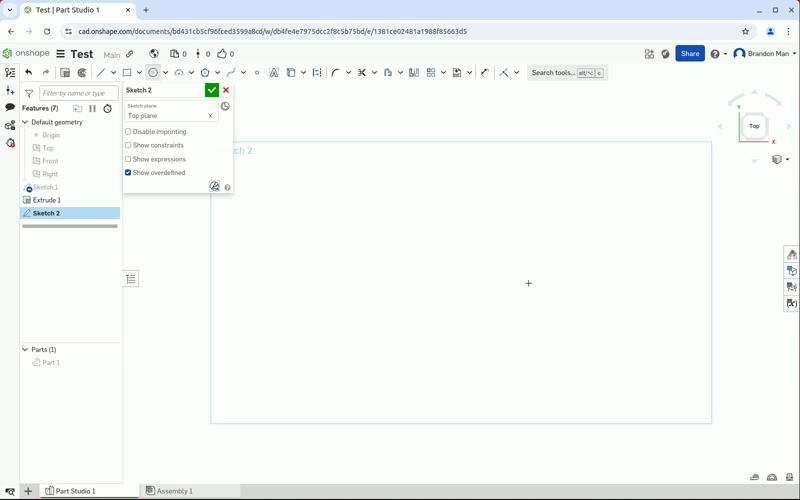
click(528, 282)
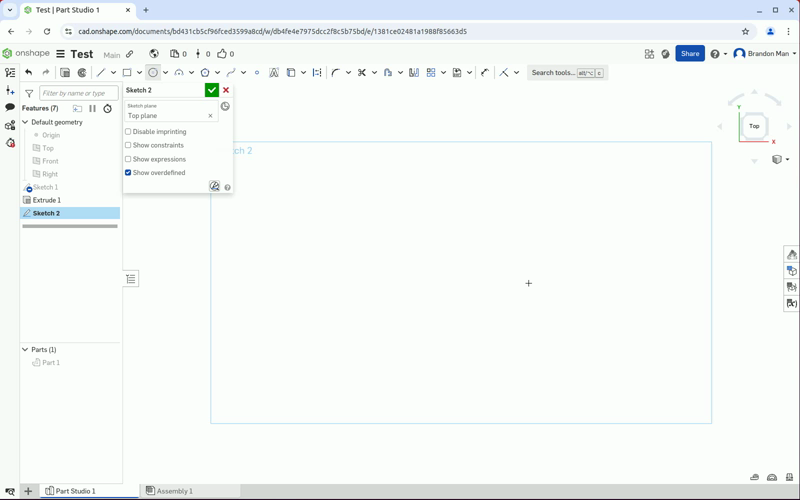
key_up(shift)
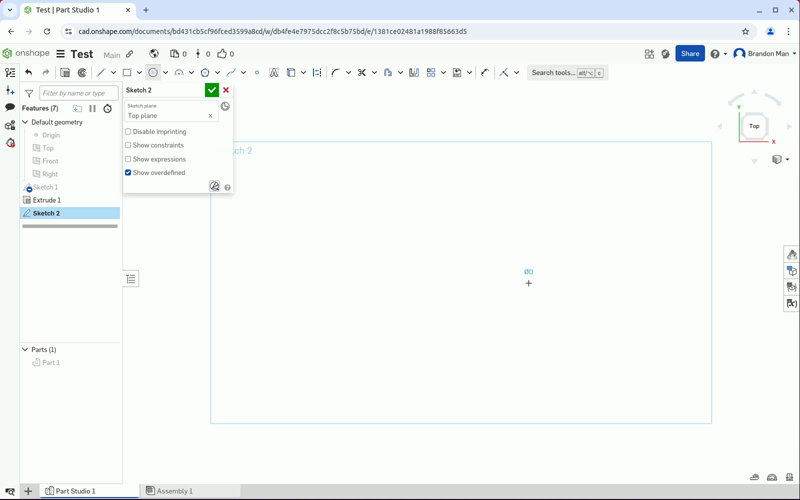
mouse_move(540, 282)
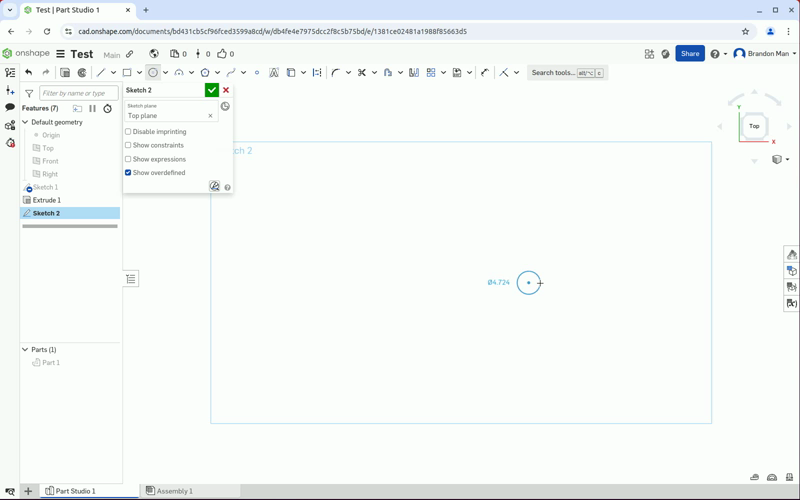
click(540, 282)
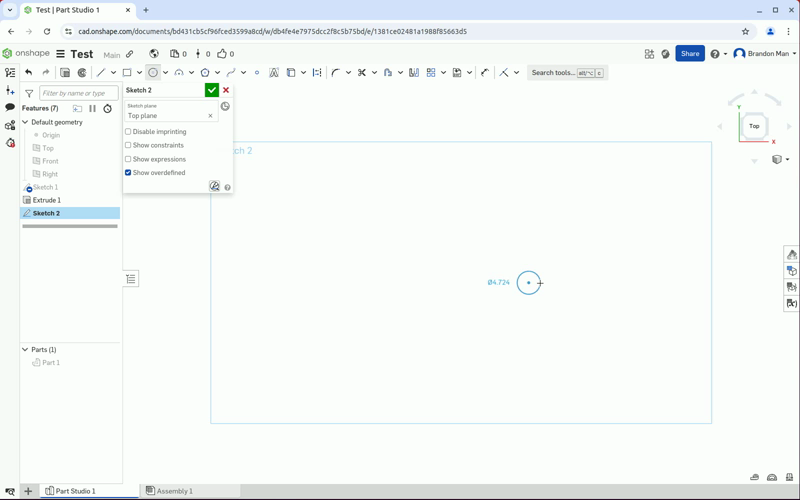
key(esc)
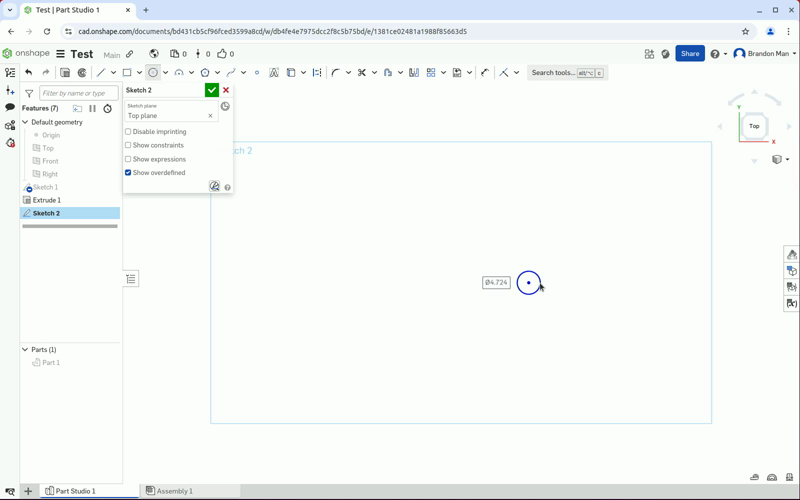
mouse_move(528, 282)
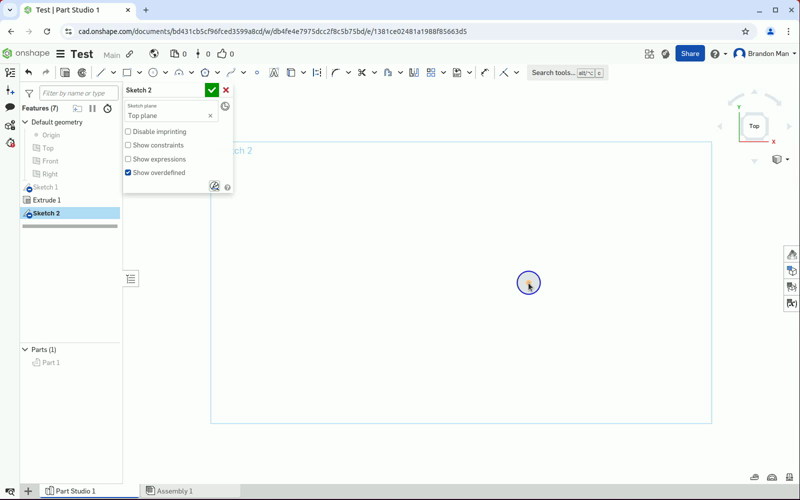
scroll(6)
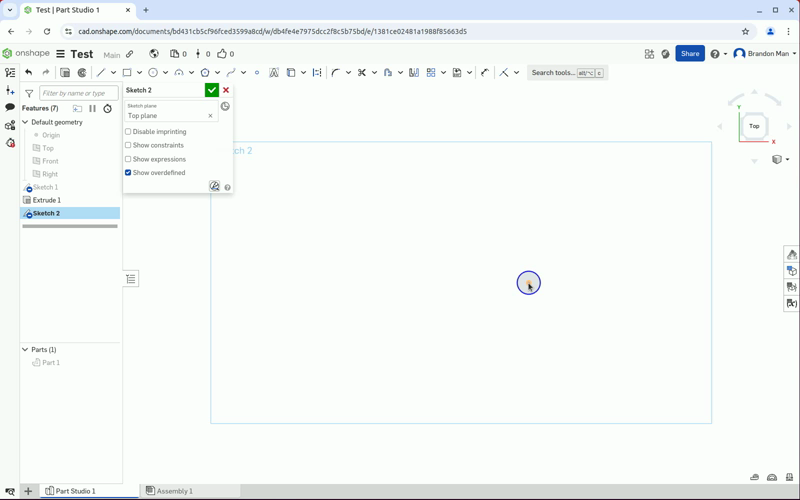
scroll(6)
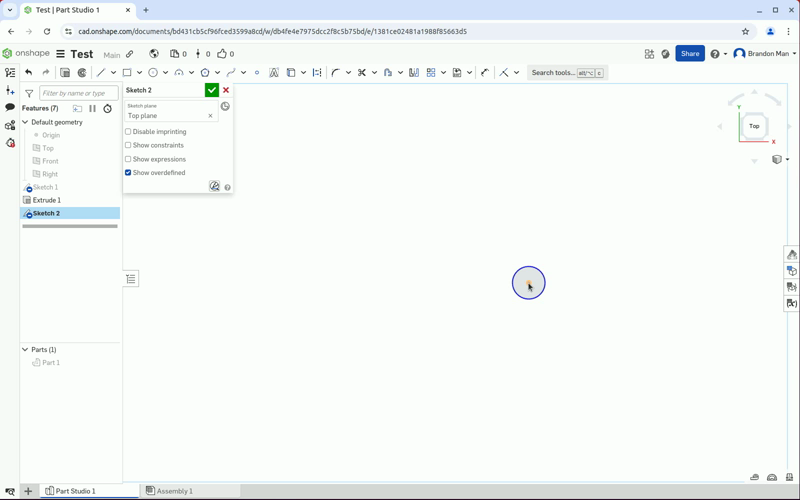
scroll(6)
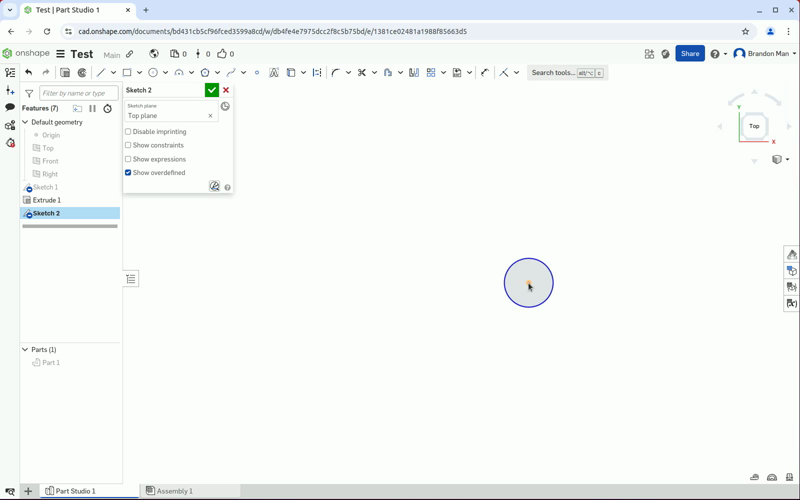
scroll(6)
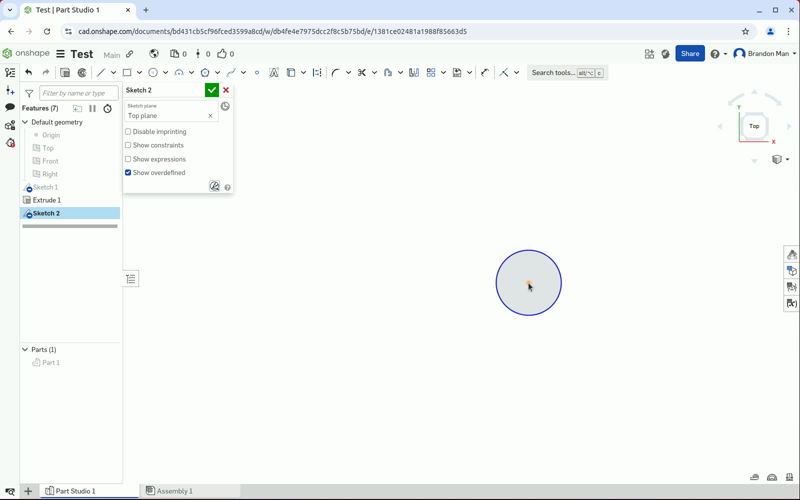
scroll(6)
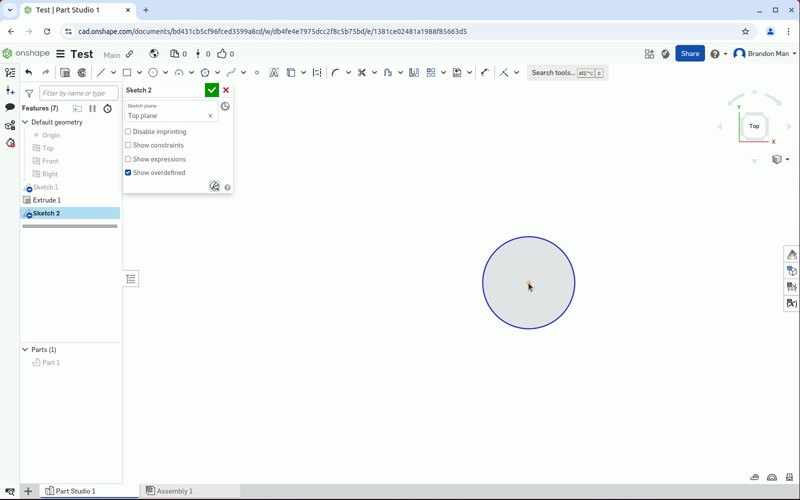
scroll(6)
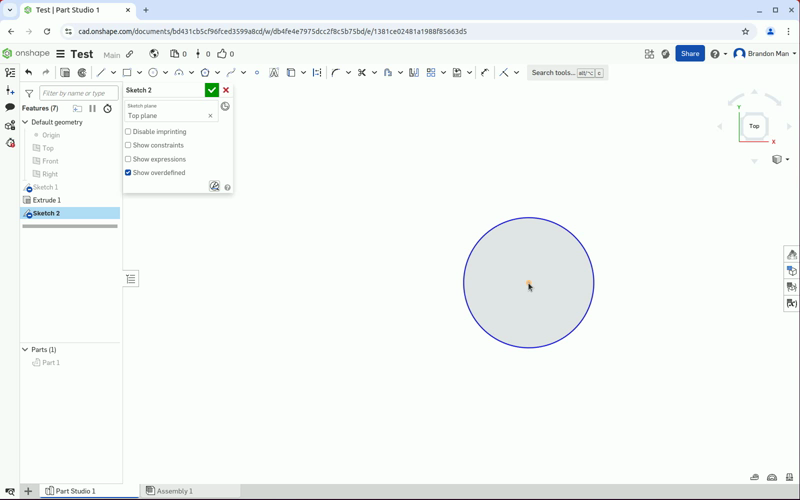
scroll(6)
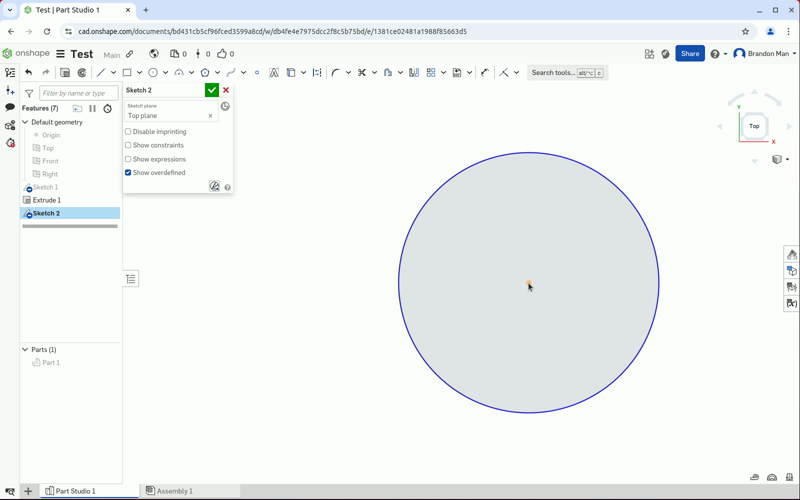
click(528, 282)
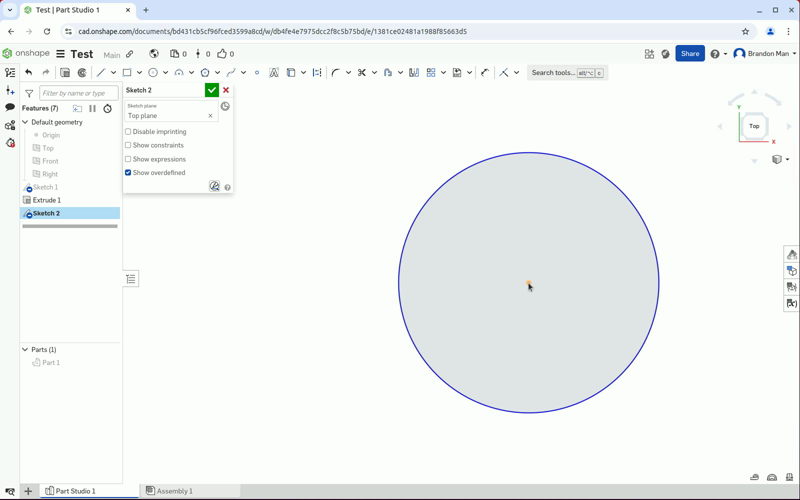
scroll(-6)
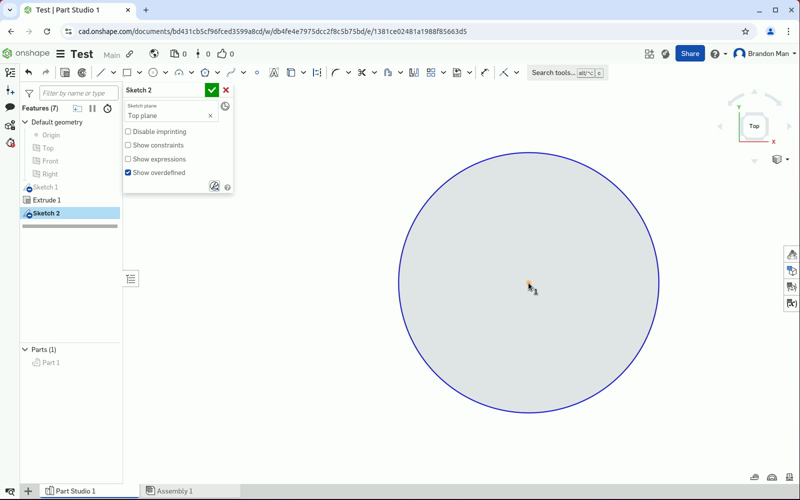
scroll(-6)
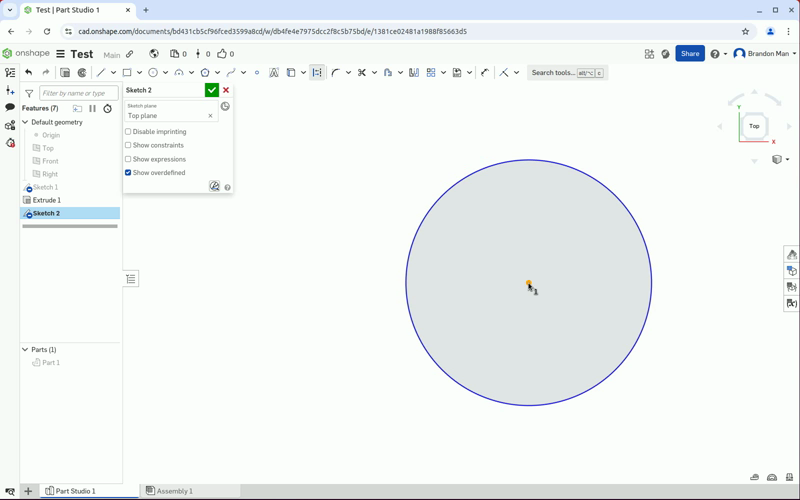
scroll(-6)
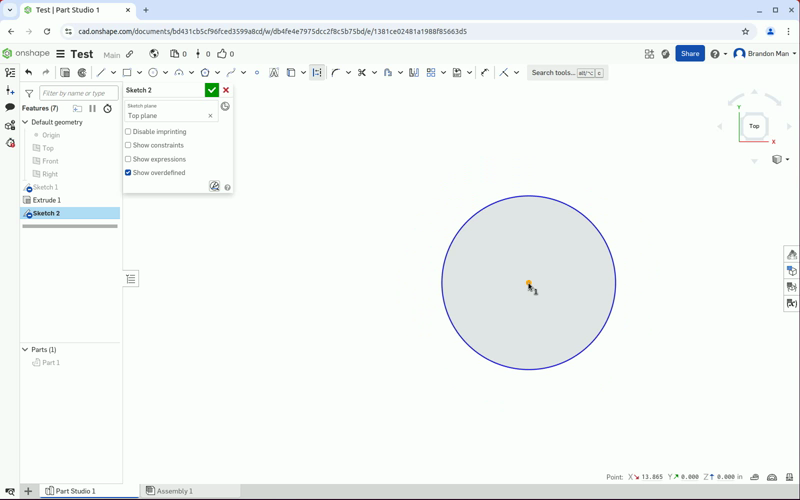
scroll(-6)
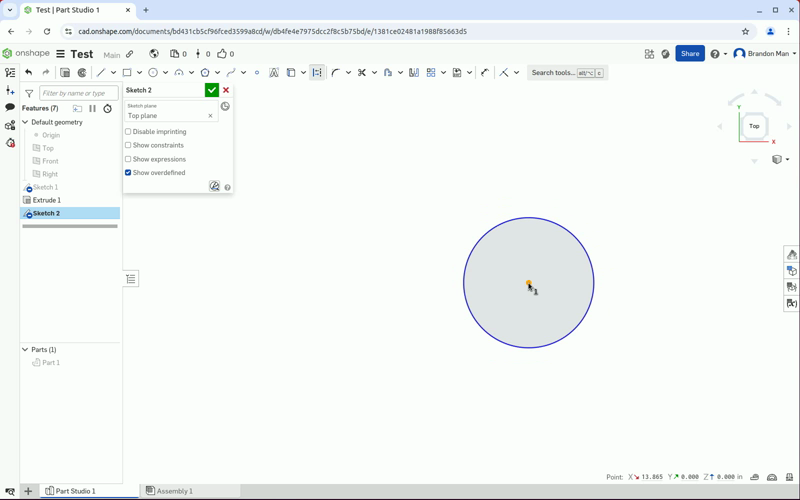
scroll(-6)
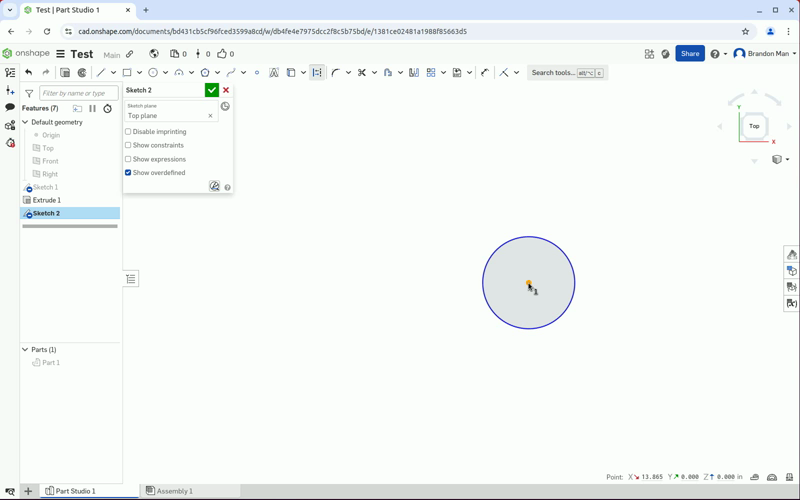
scroll(-6)
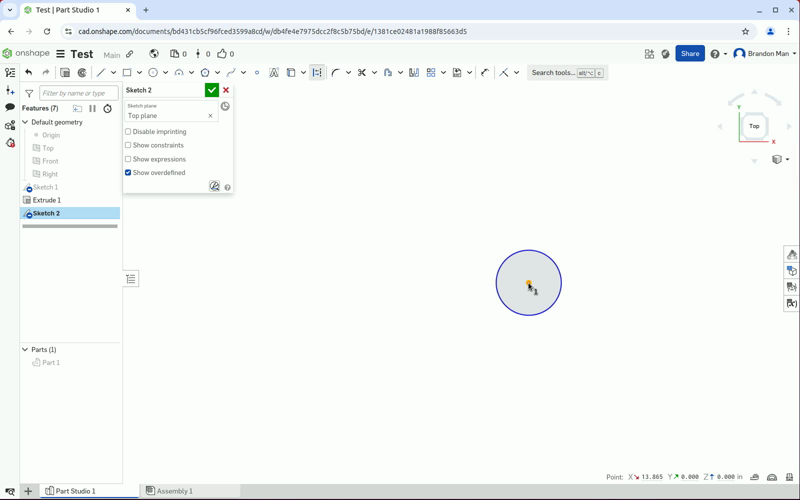
scroll(-6)
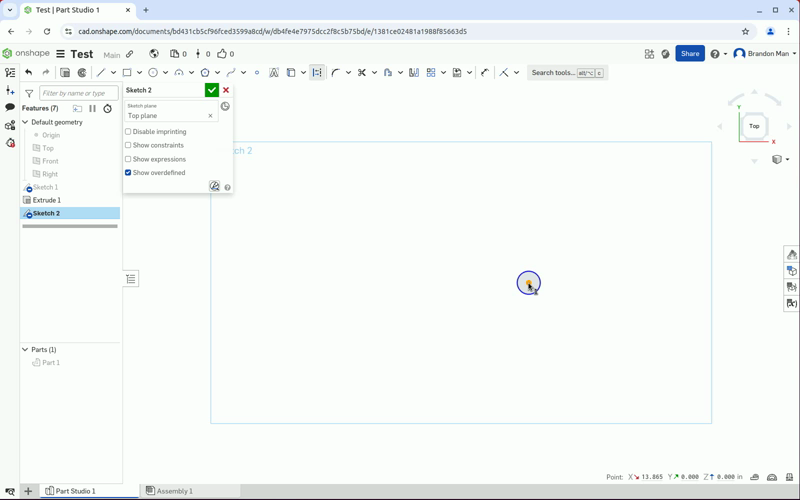
mouse_move(73, 352)
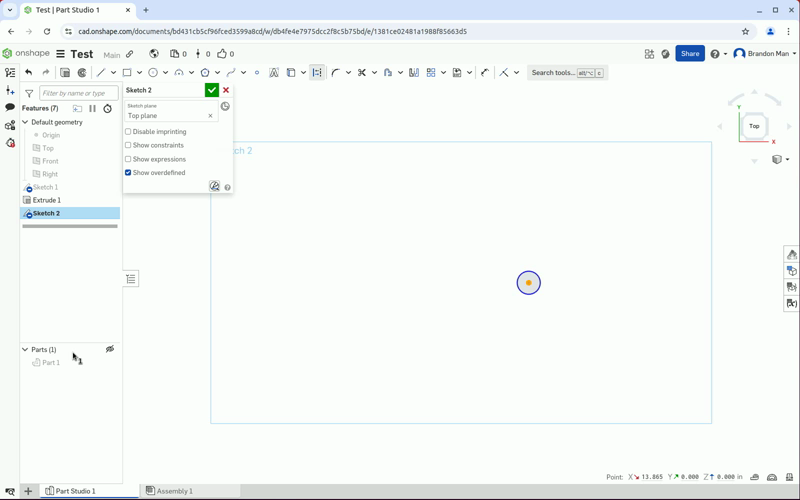
key(shift+y)
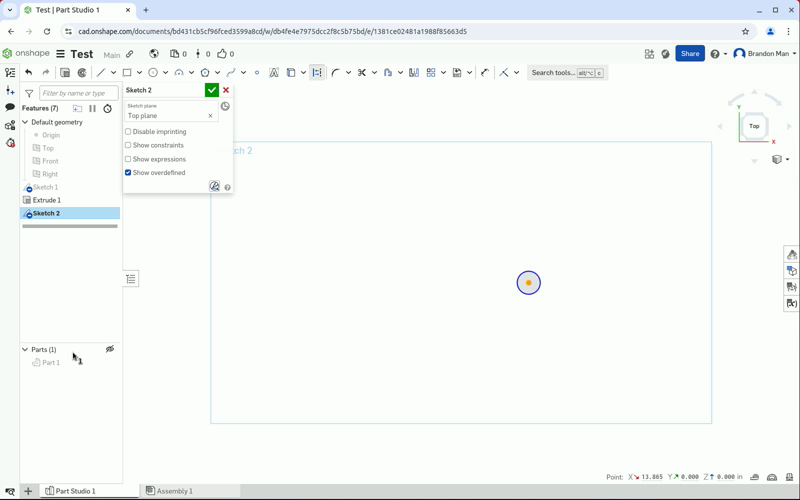
key(shift+e)
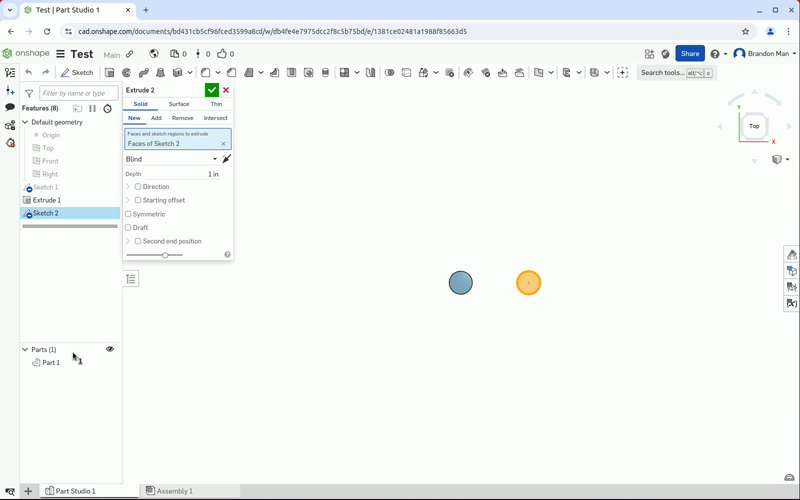
mouse_move(143, 106)
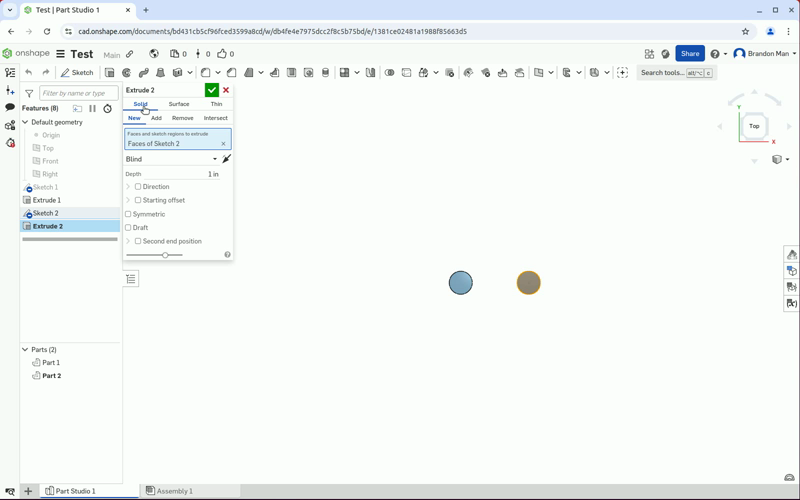
click(143, 106)
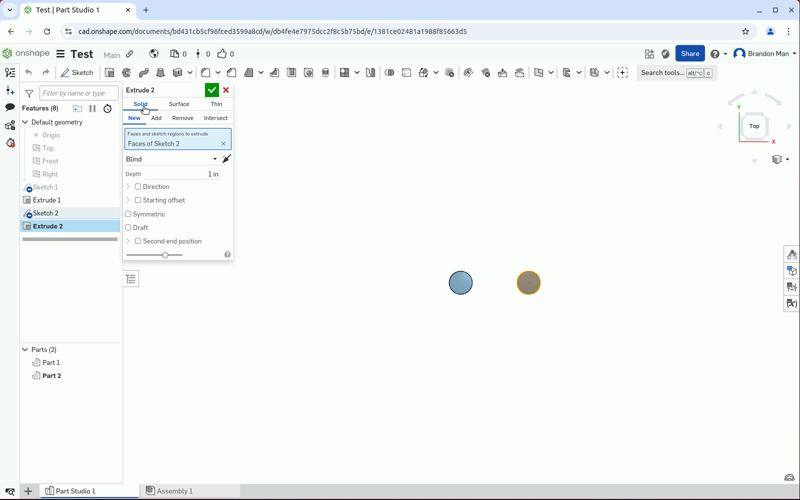
mouse_move(137, 120)
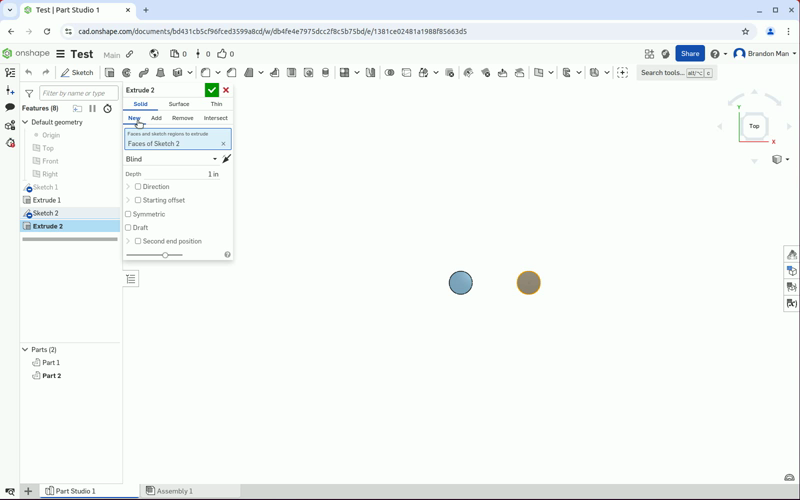
click(137, 120)
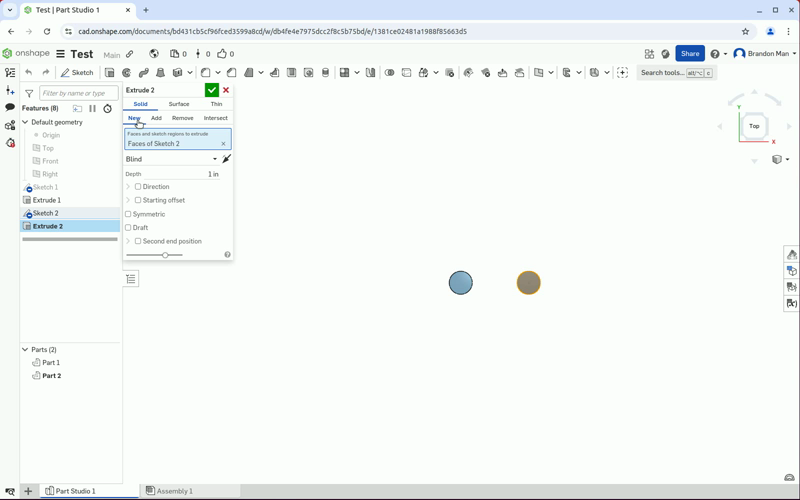
key(tab, 4)
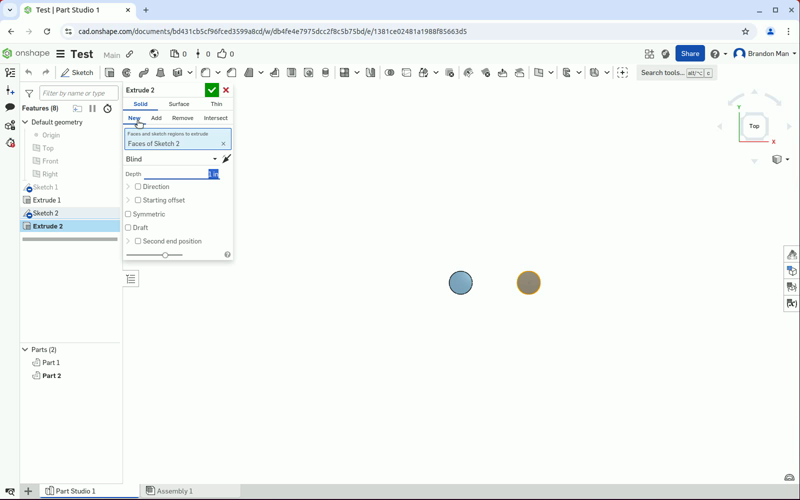
text(13.961)
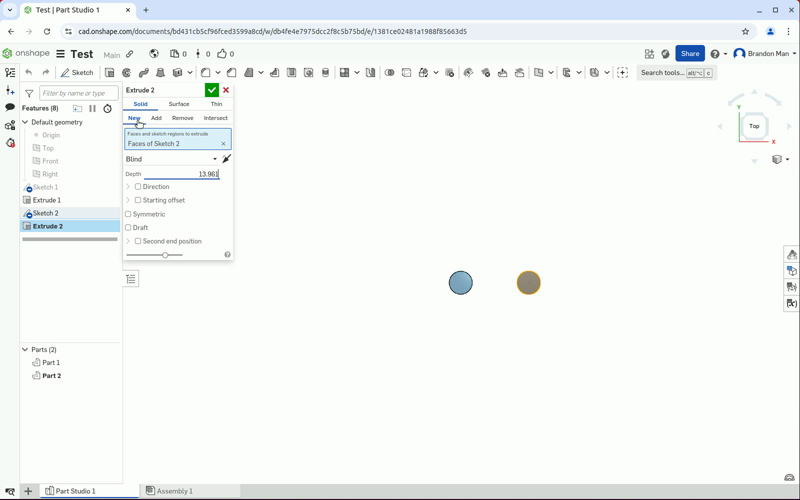
key(enter)
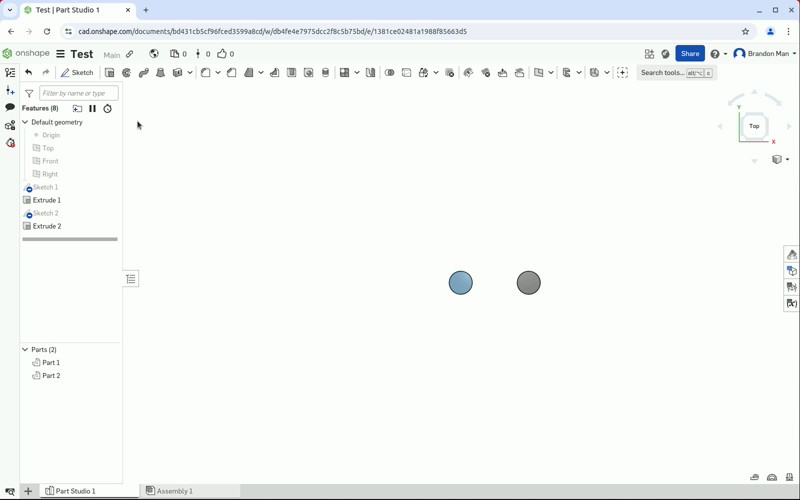
key(shift+h)
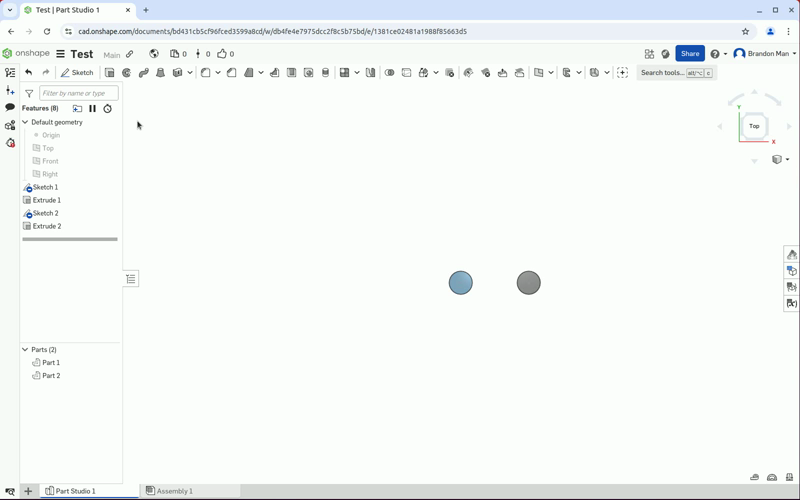
key(shift+h)
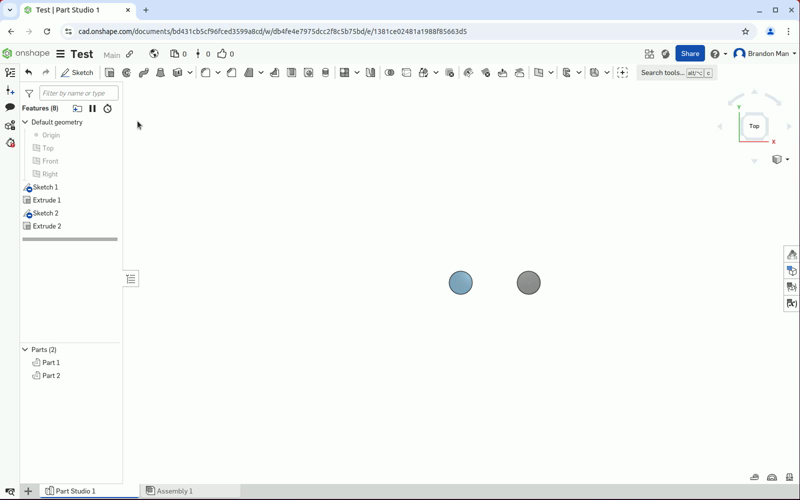
key(shift+7)
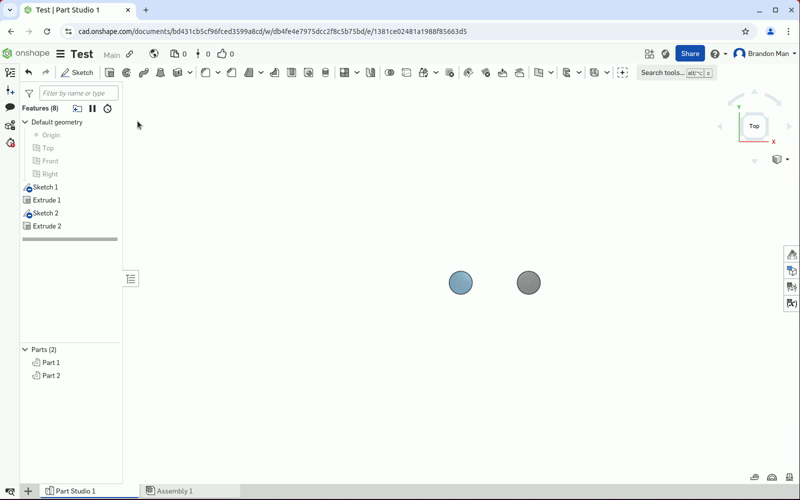
key(up, 3)
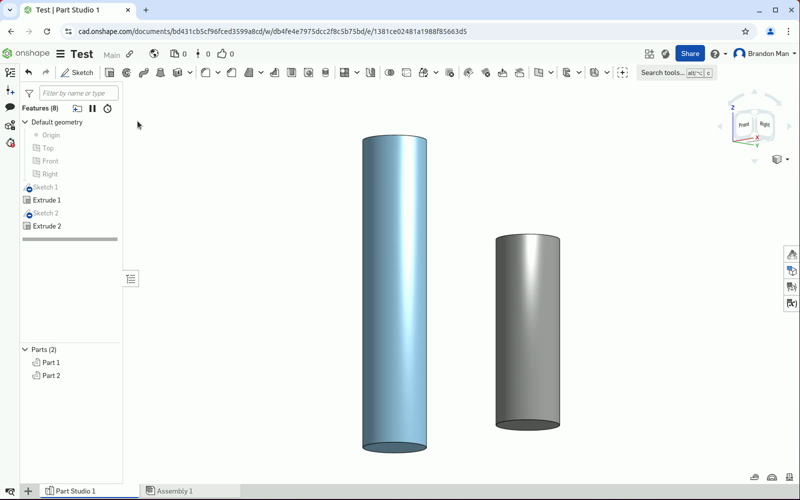
key(left, 3)
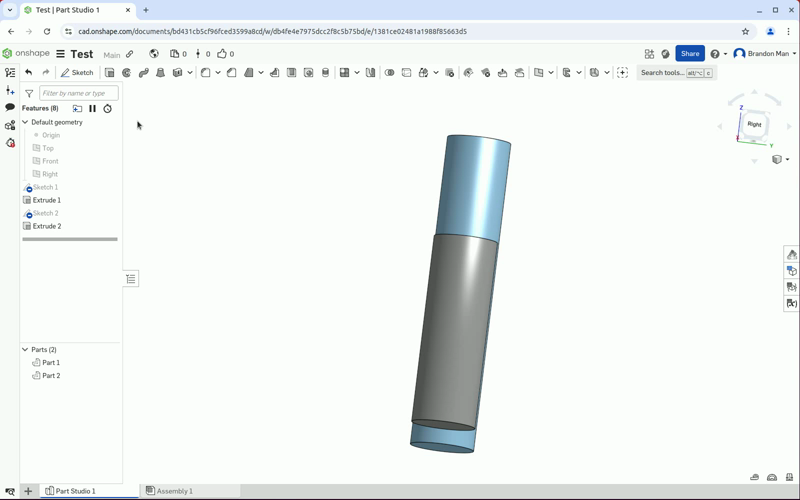
key(right, 3)
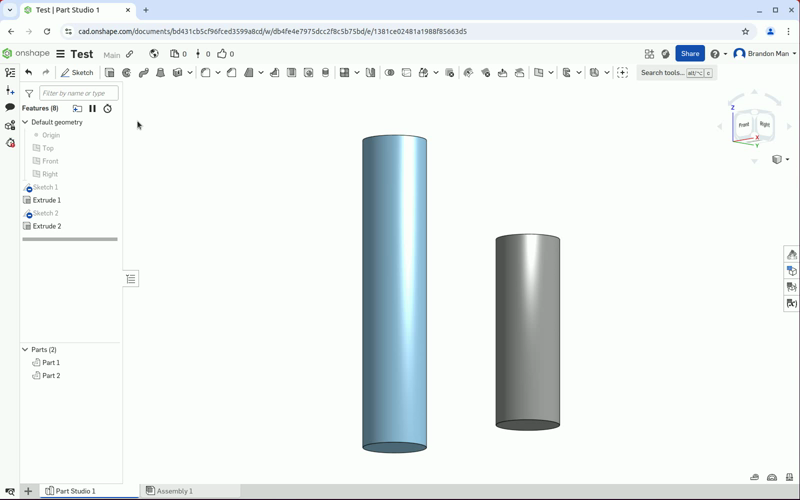
key(down, 3)
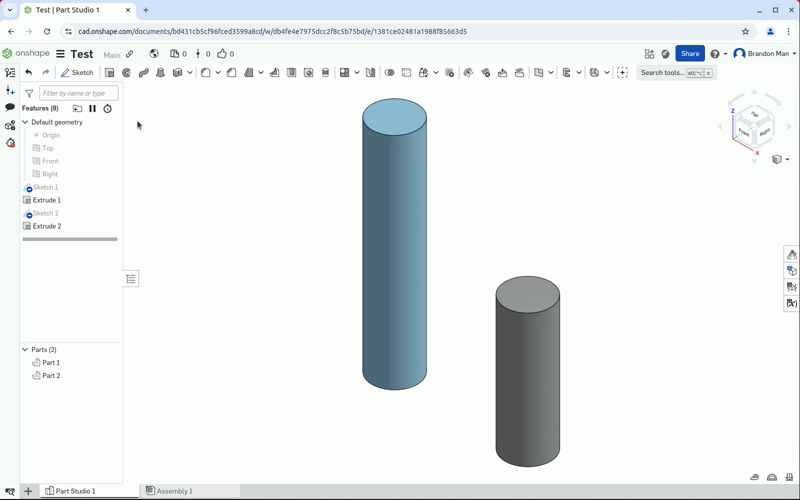
mouse_move(73, 189)
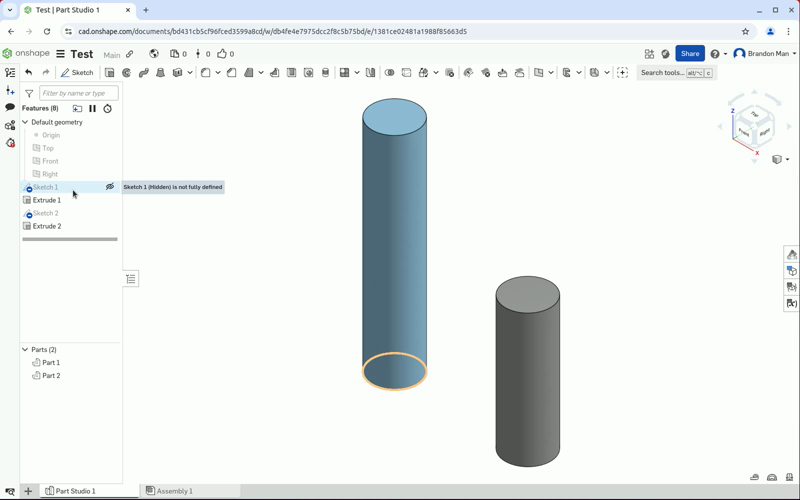
click(73, 189)